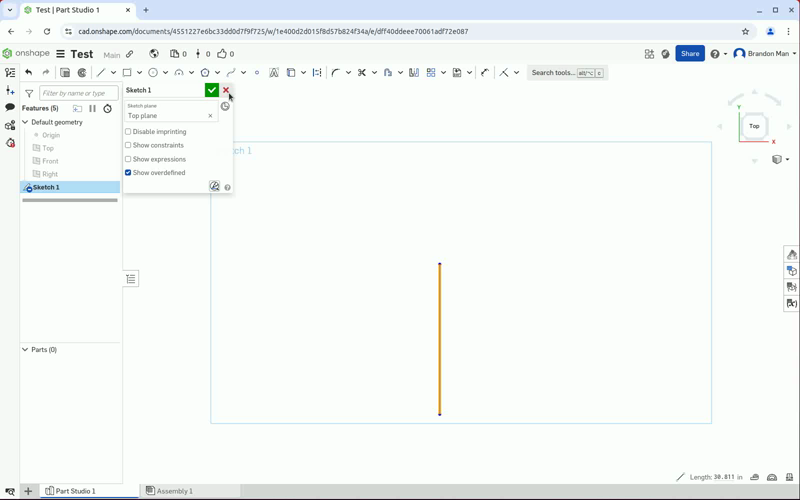
key(shift+h)
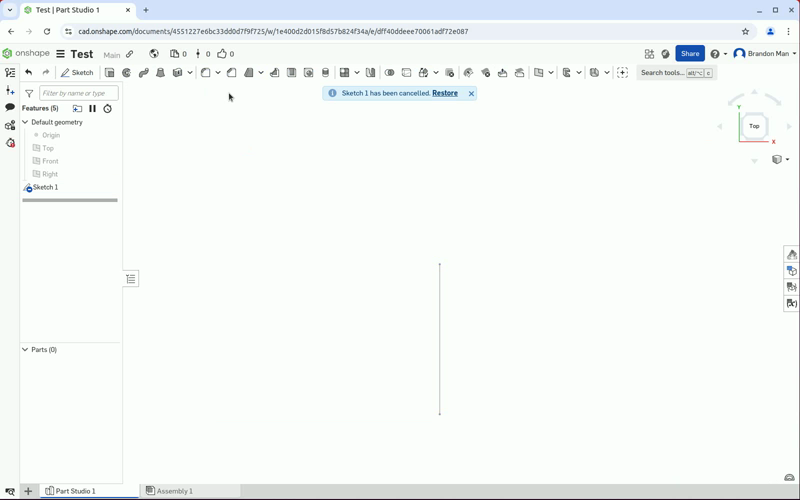
mouse_move(73, 352)
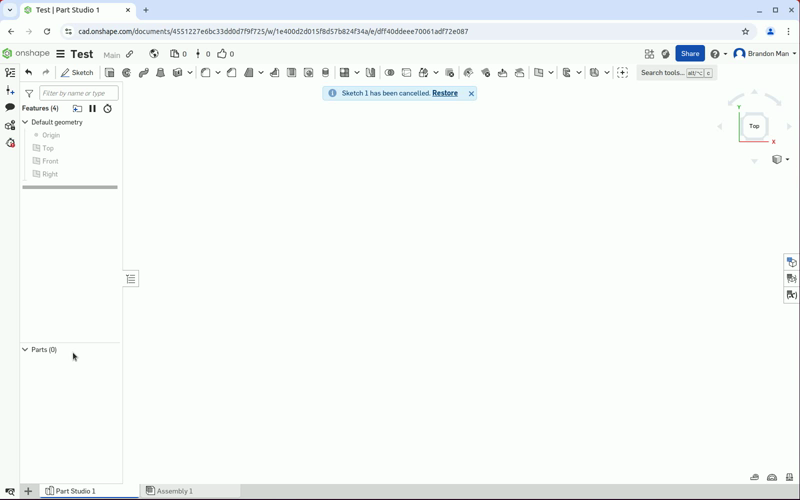
key(y)
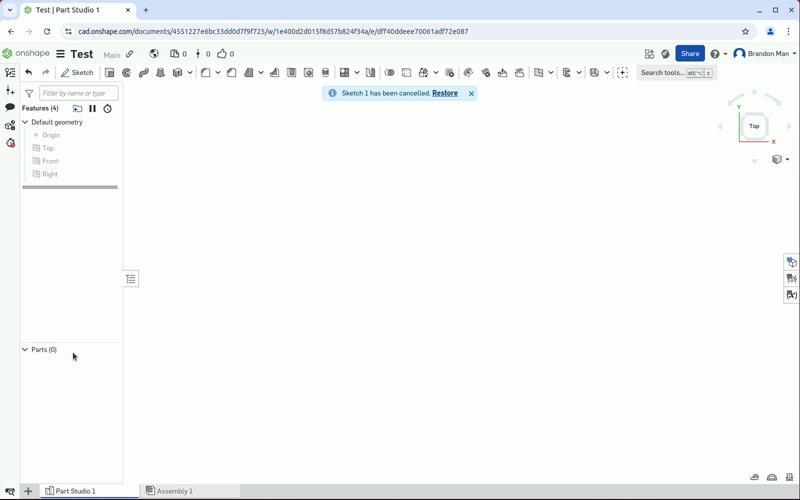
key(shift+p)
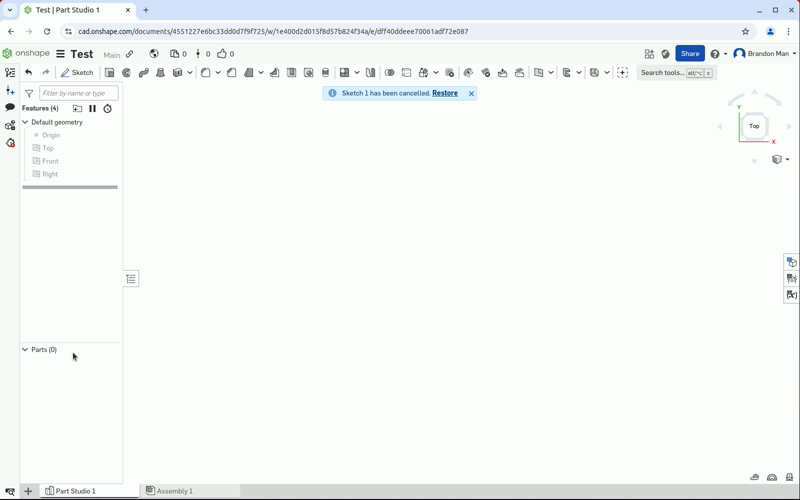
key(space)
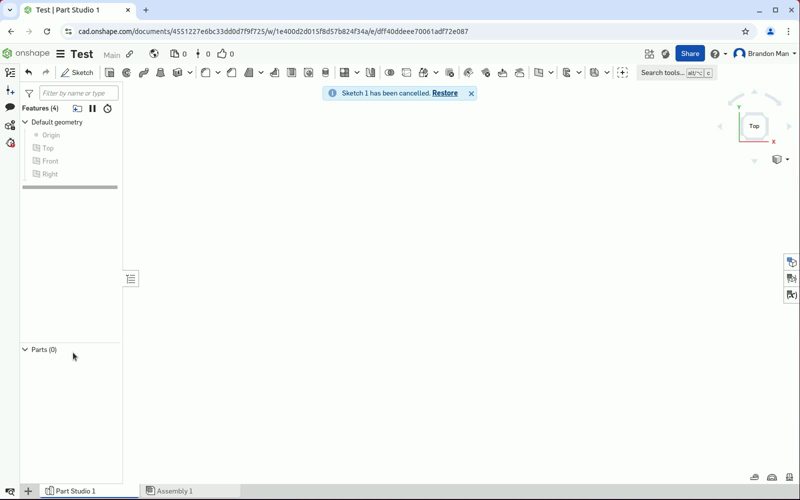
key_down(shift)
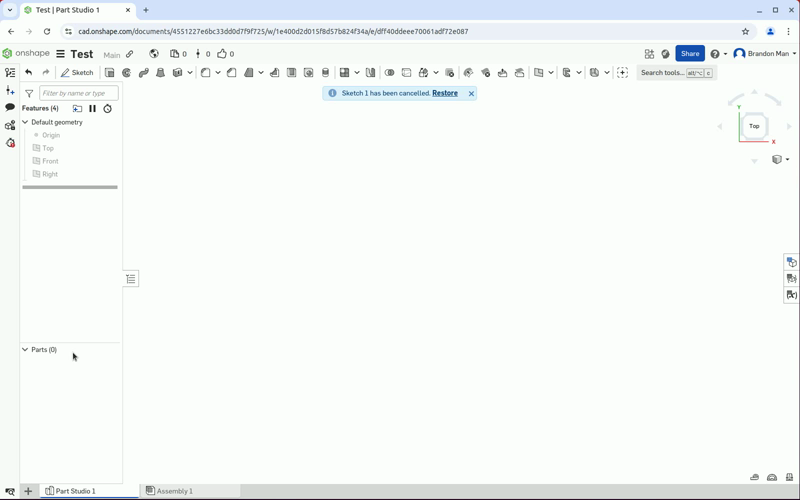
key(up)
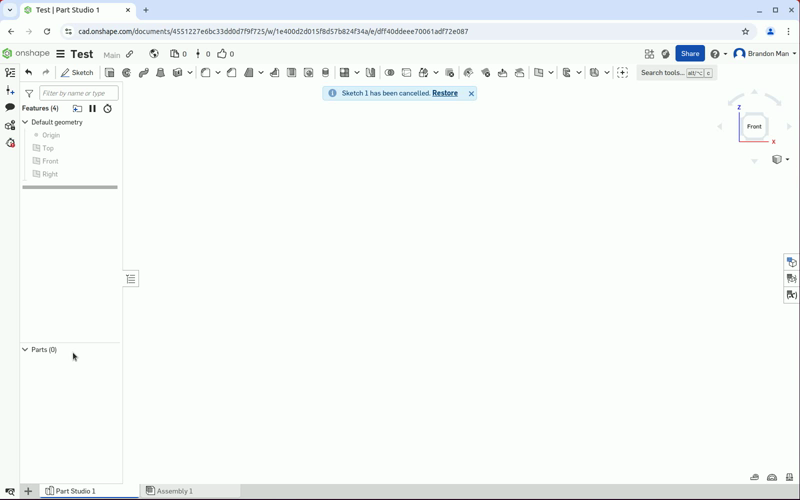
key_up(shift)
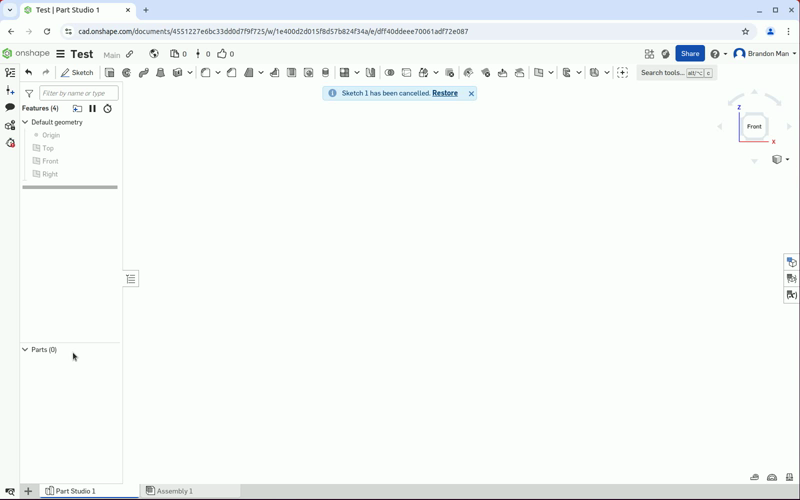
mouse_move(73, 352)
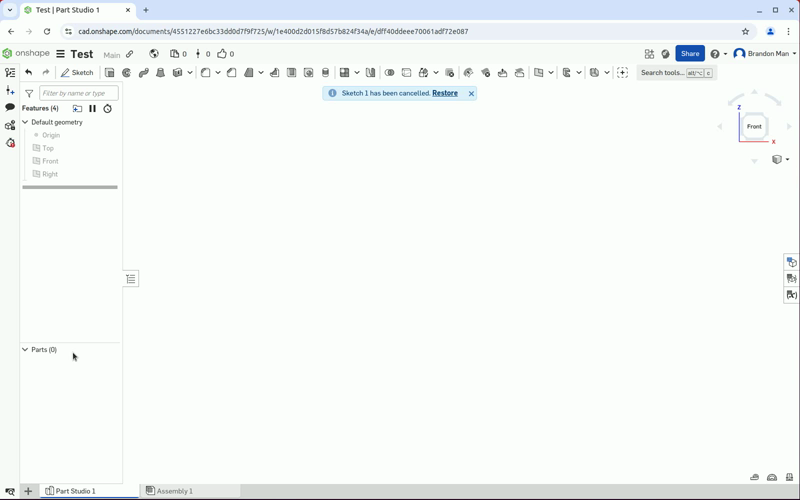
key(shift+y)
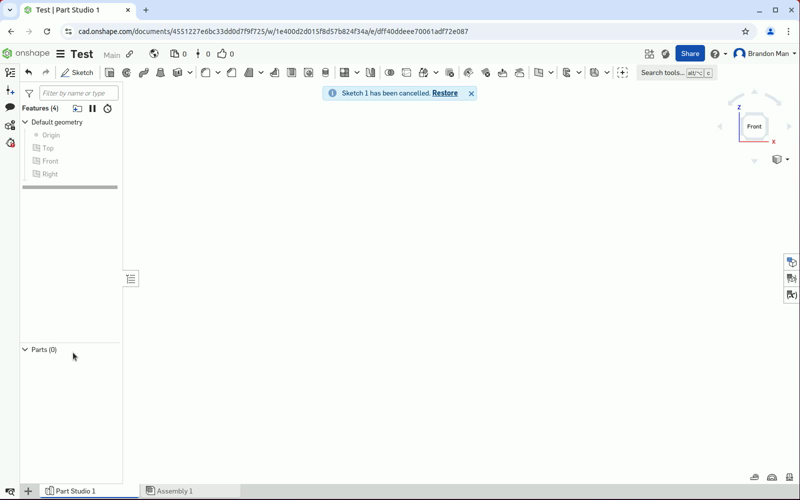
key(shift+s)
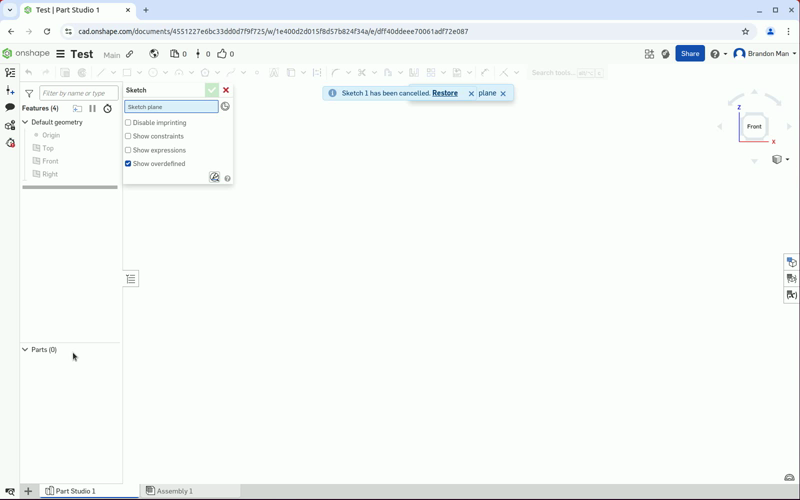
mouse_move(73, 163)
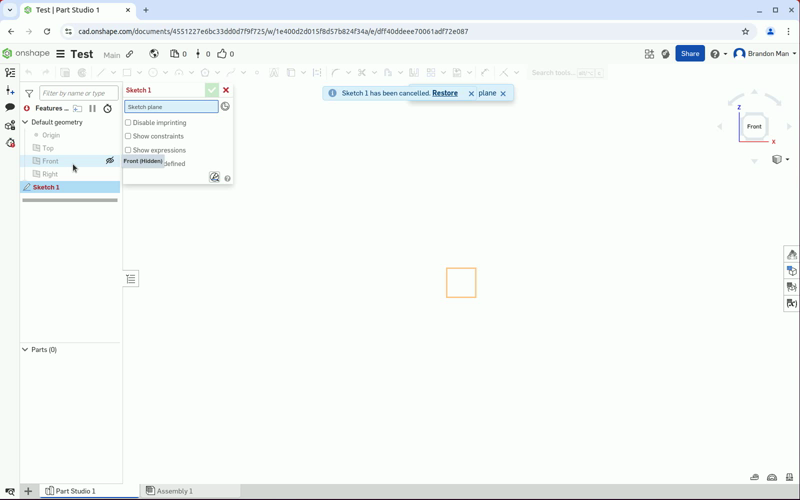
click(73, 163)
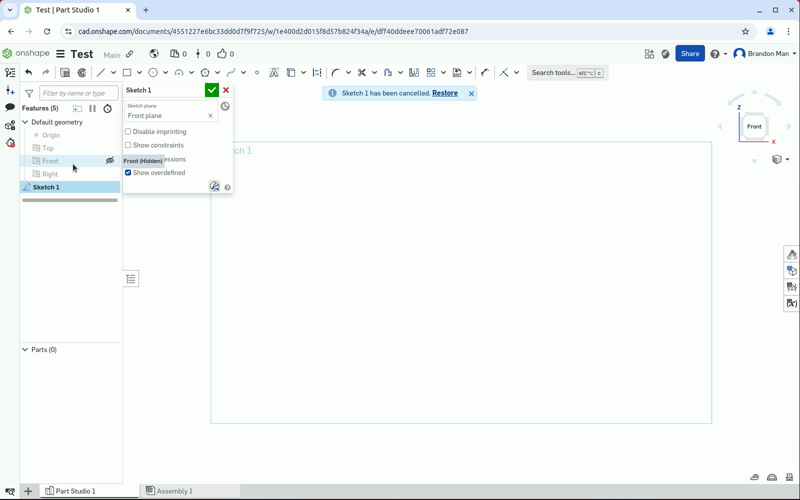
mouse_move(73, 352)
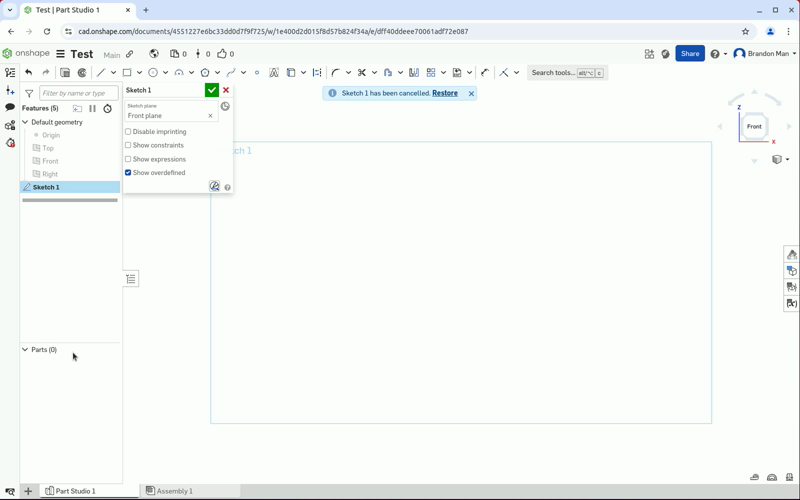
key(y)
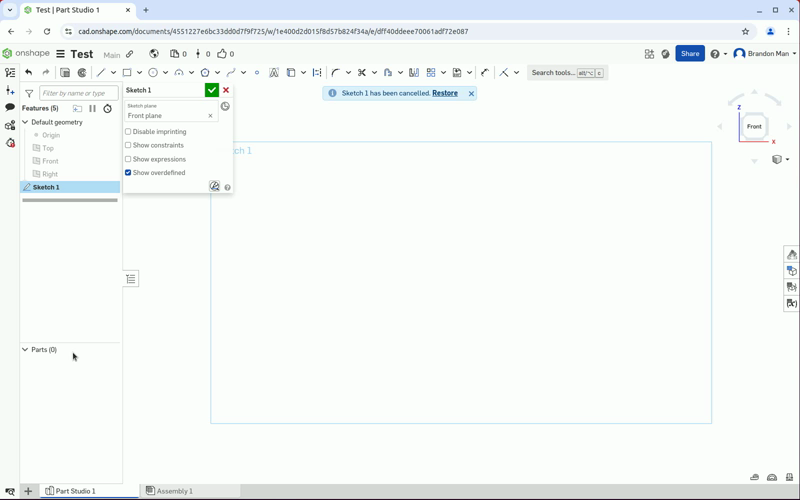
key(c)
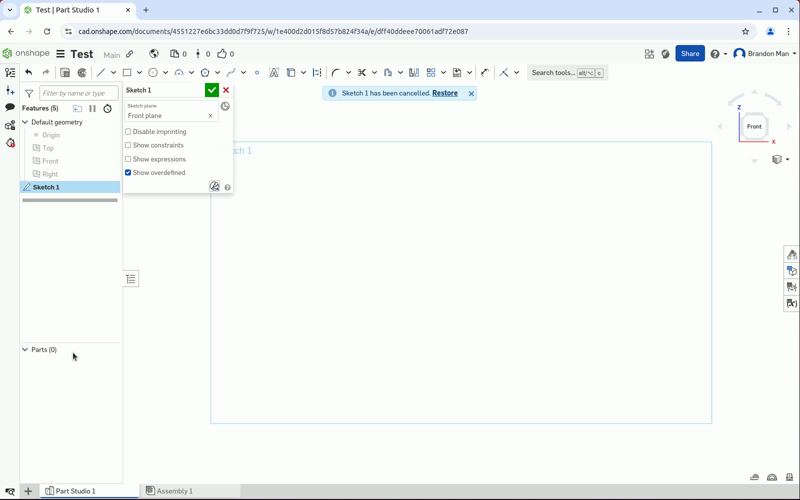
key_down(shift)
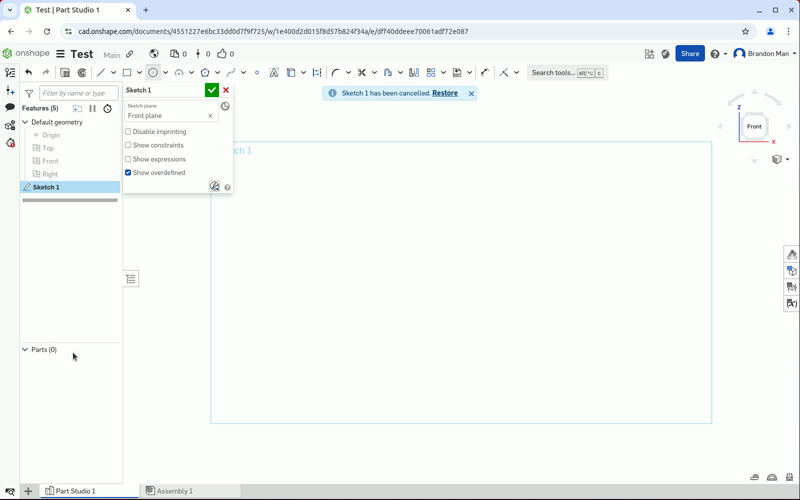
mouse_move(461, 282)
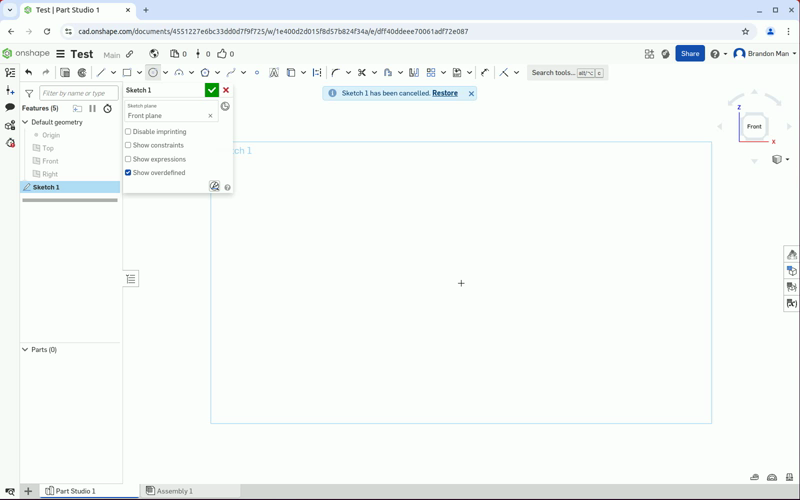
click(461, 282)
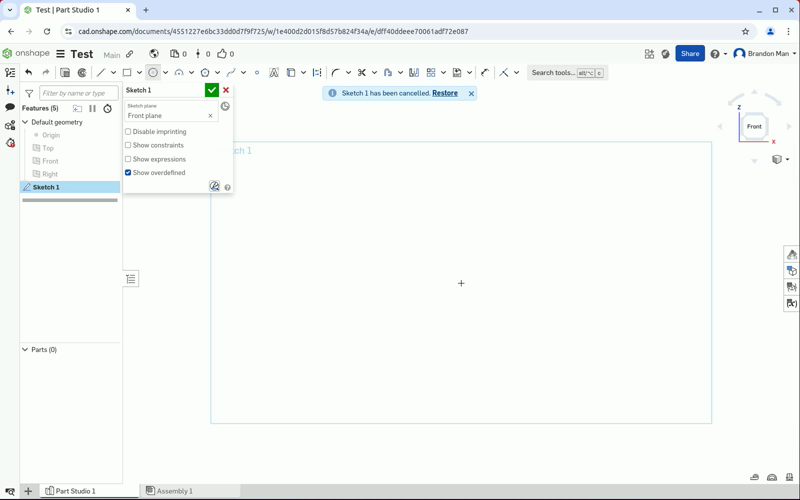
key_up(shift)
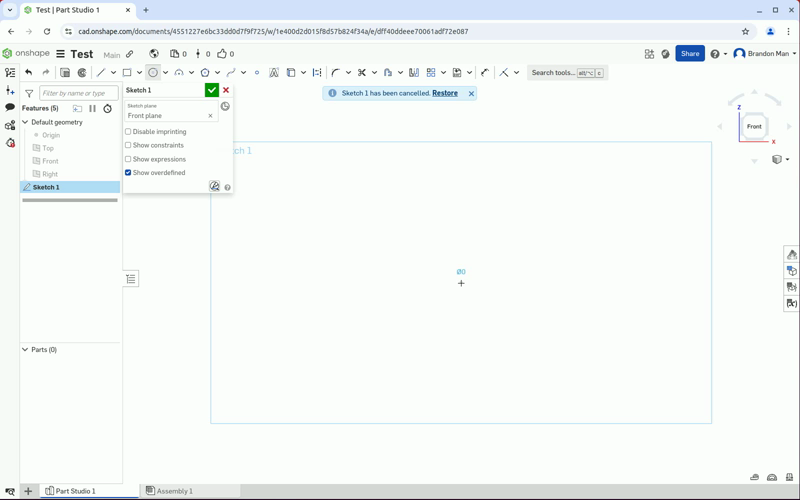
mouse_move(503, 282)
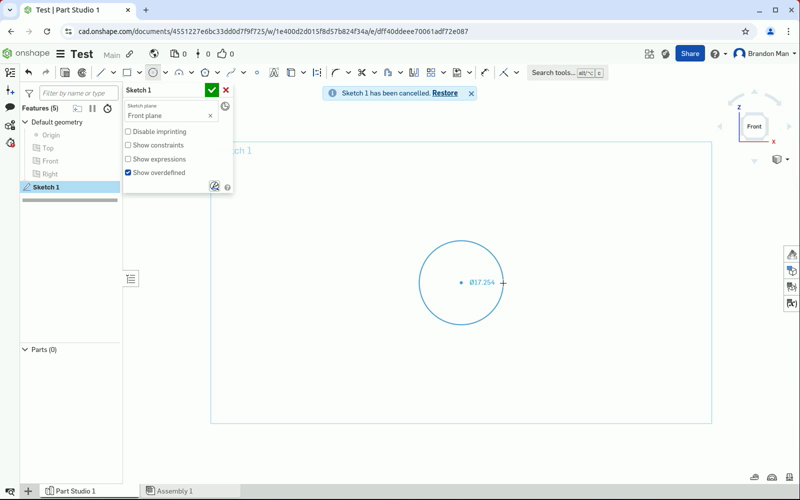
click(503, 282)
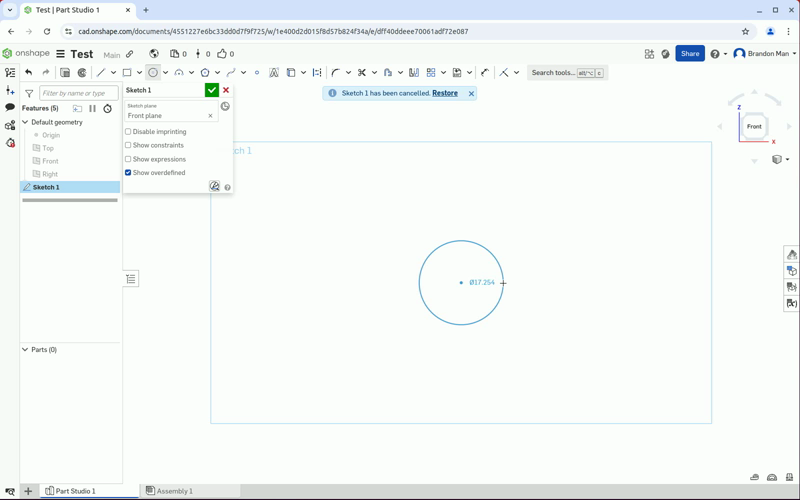
key(esc)
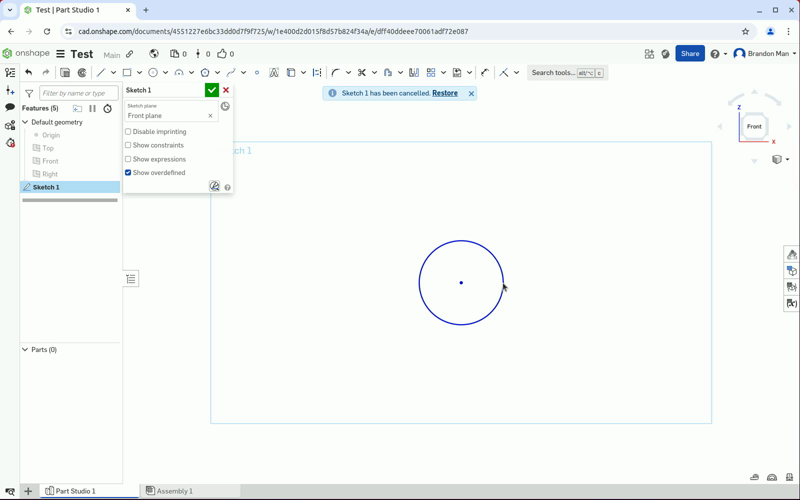
mouse_move(462, 263)
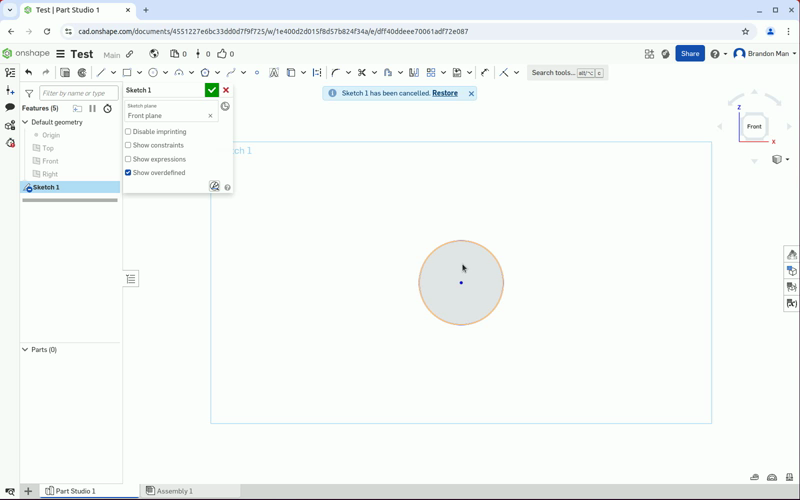
click(462, 263)
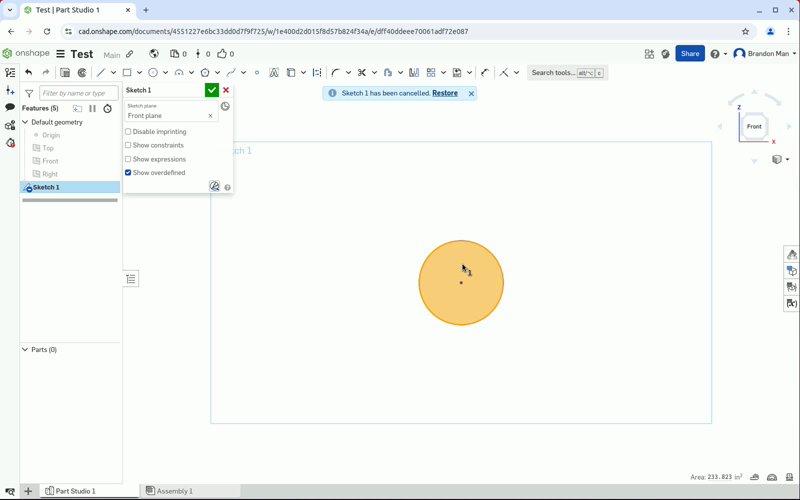
mouse_move(73, 352)
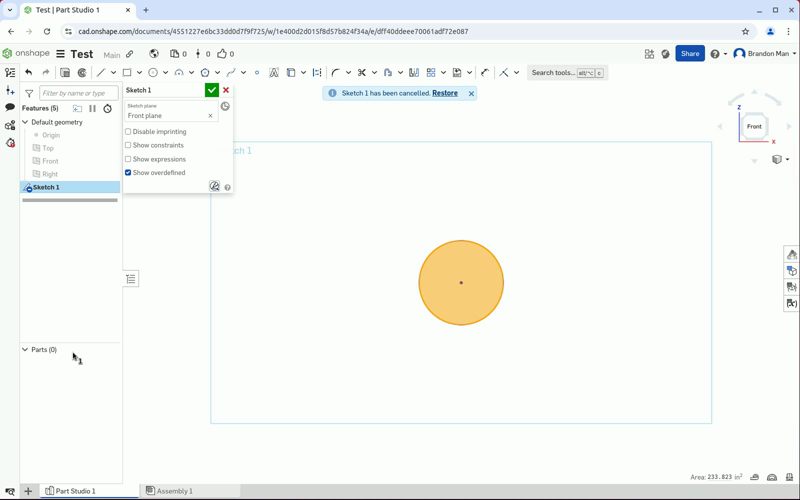
key(shift+y)
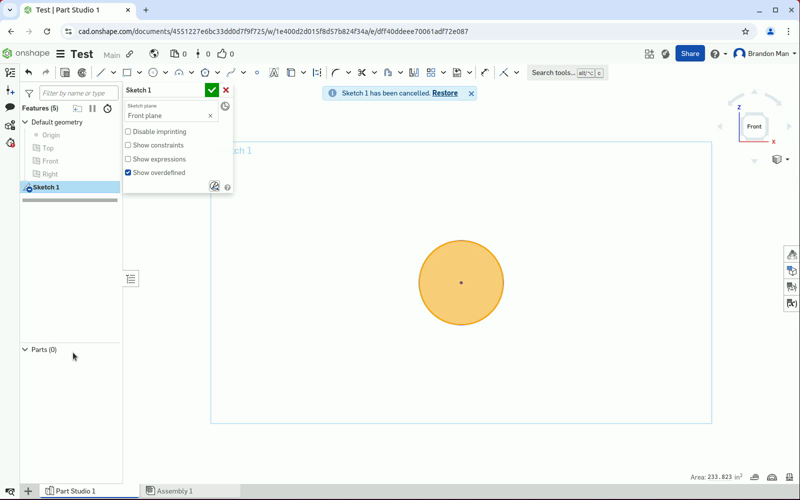
key(shift+e)
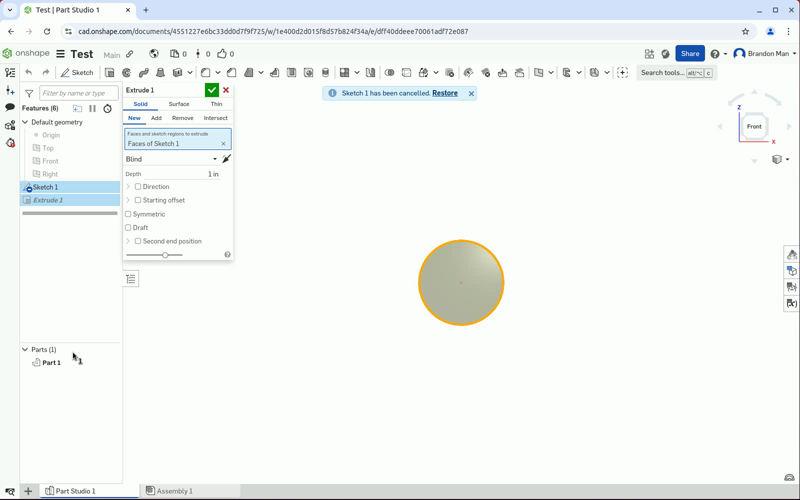
mouse_move(143, 106)
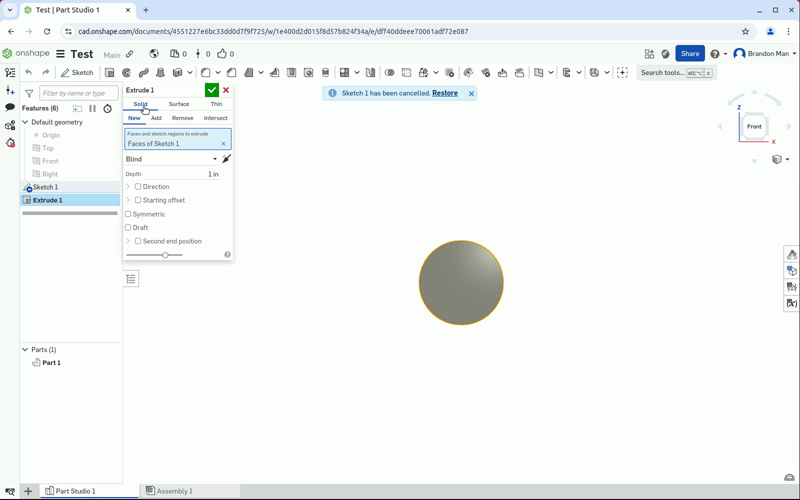
click(143, 106)
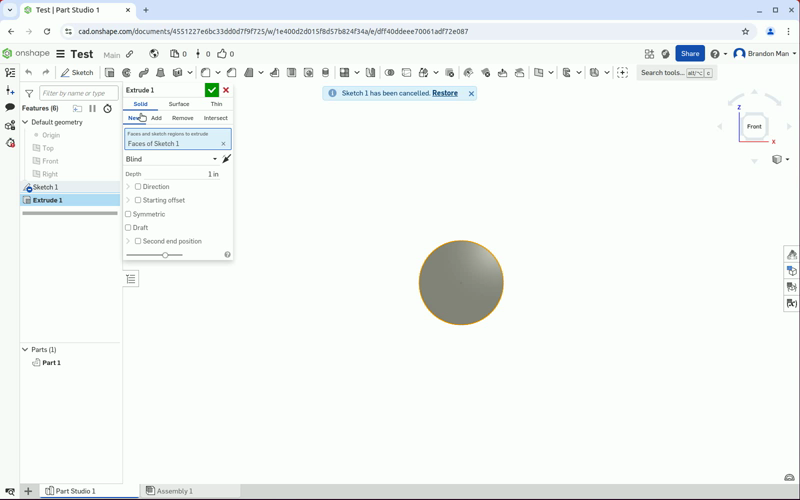
mouse_move(137, 120)
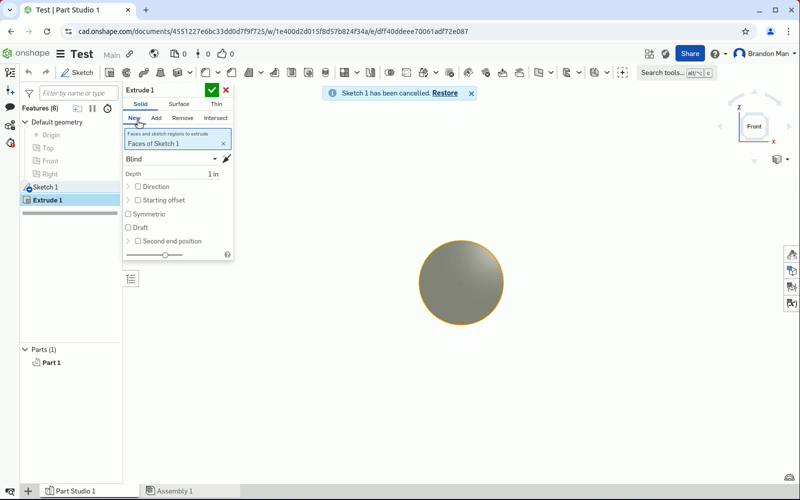
click(137, 120)
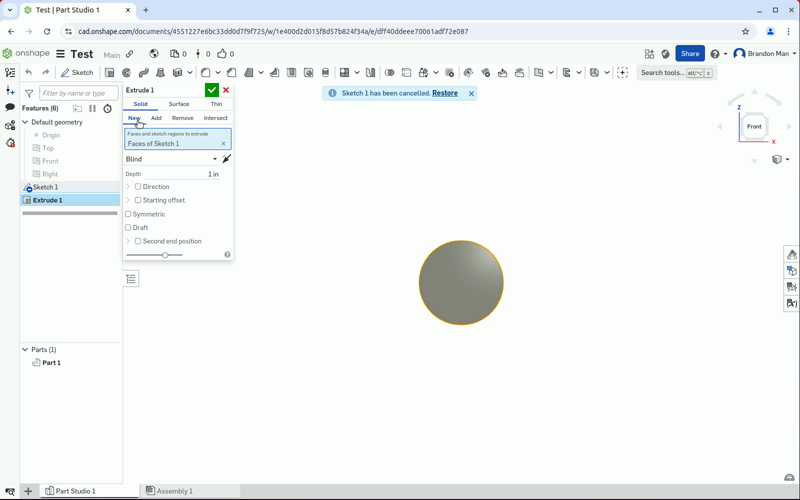
key(tab, 4)
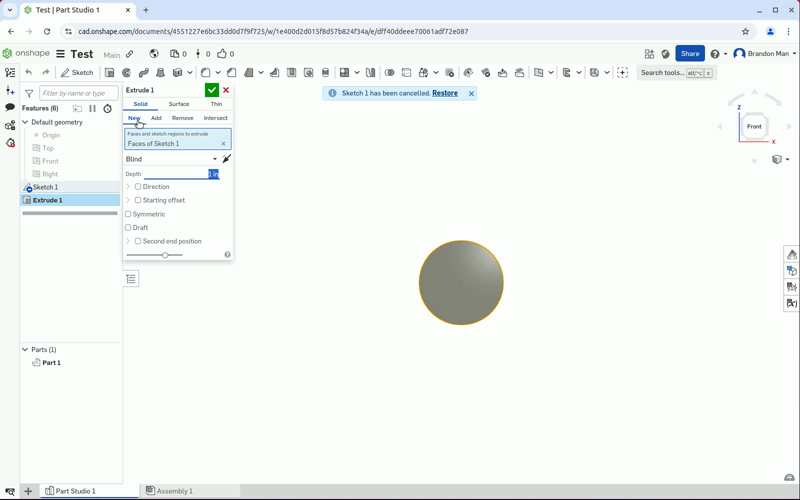
text(23.108)
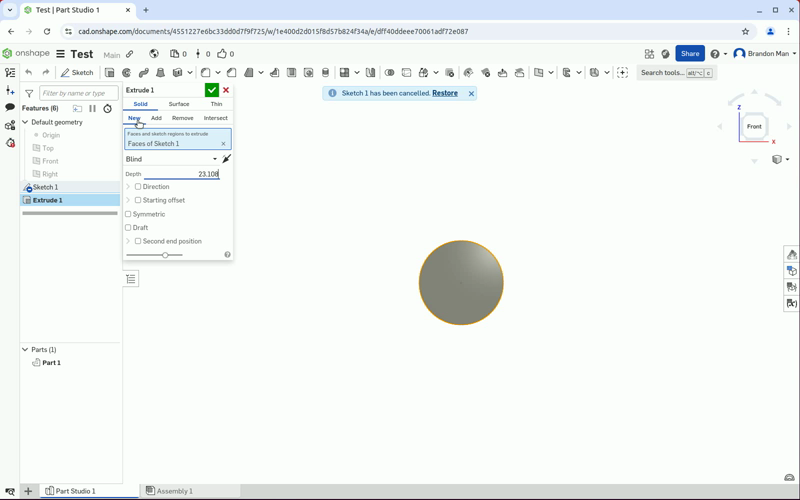
key(tab, 3)
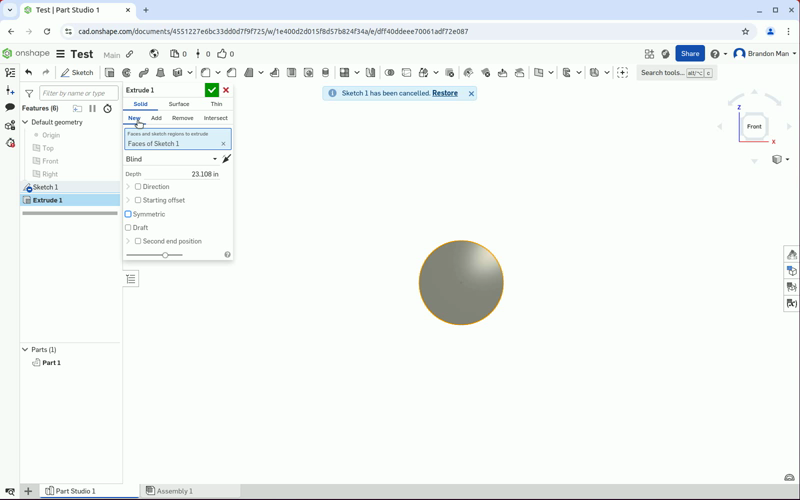
key(space)
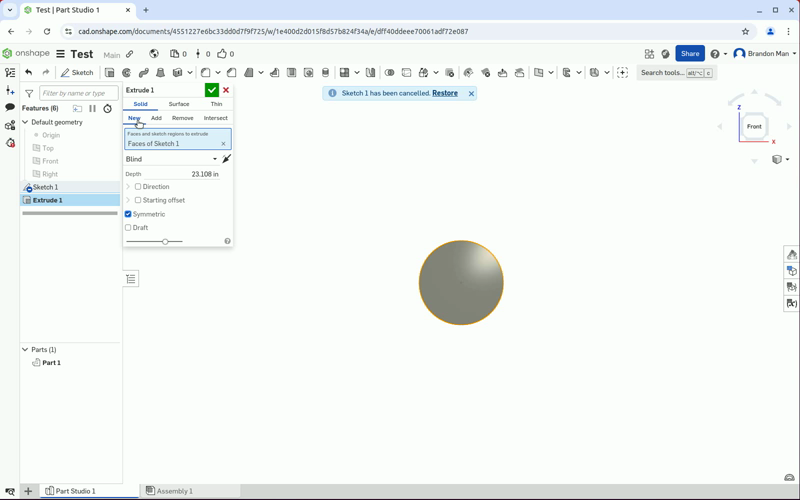
key(enter)
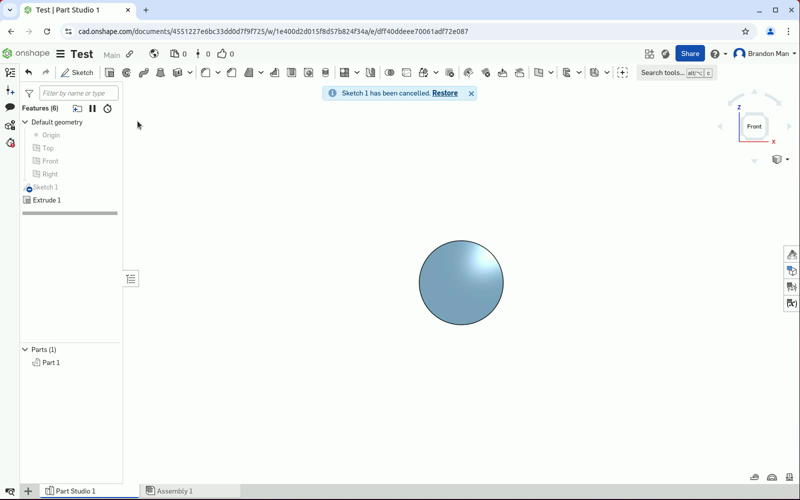
key(shift+h)
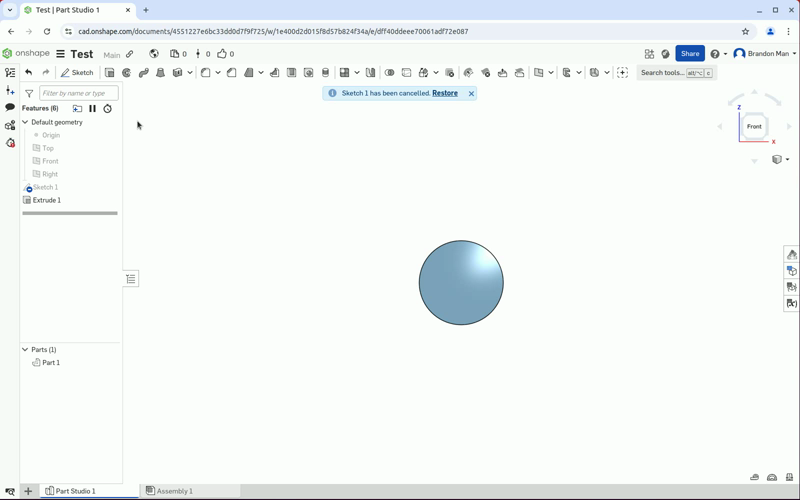
key(shift+h)
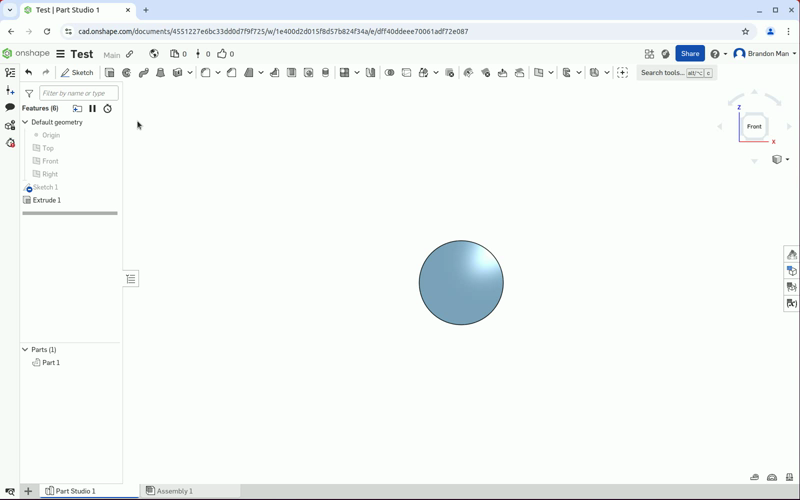
mouse_move(73, 189)
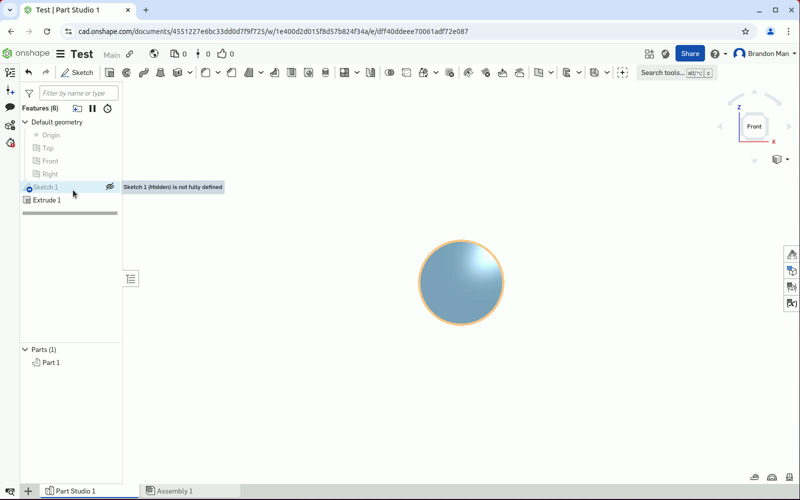
click(73, 189)
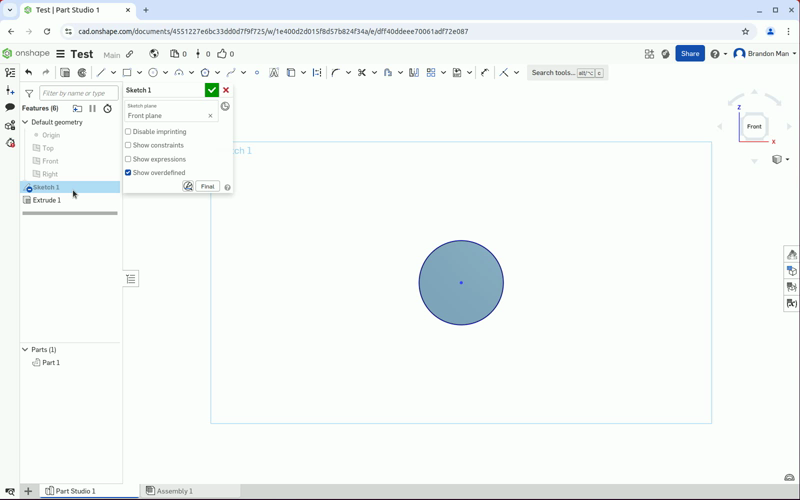
mouse_move(229, 92)
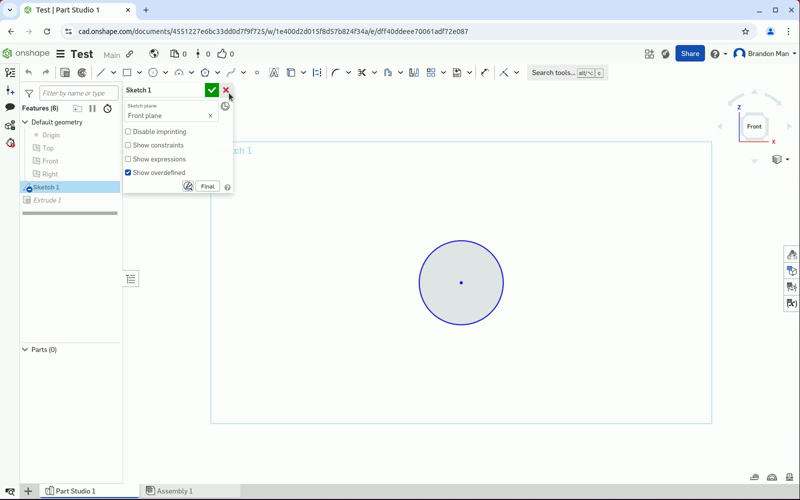
click(229, 92)
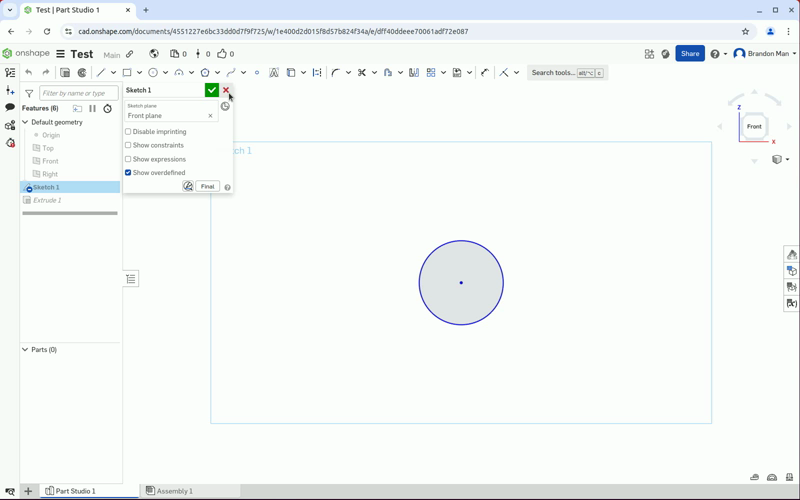
key(shift+s)
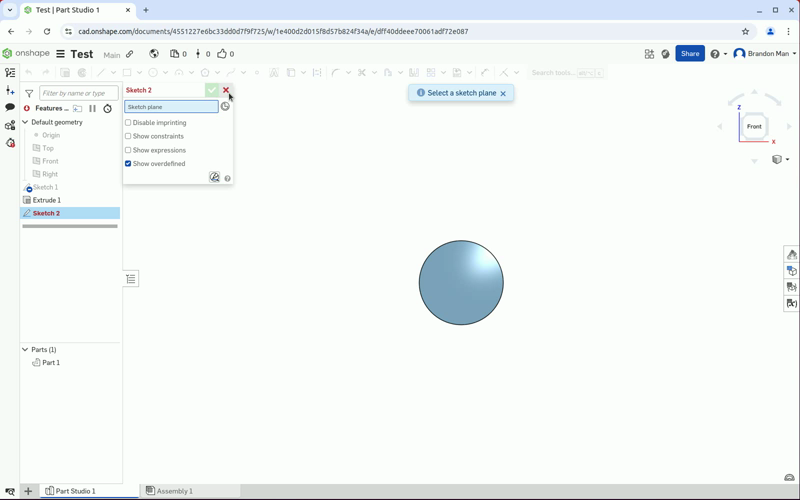
mouse_move(73, 163)
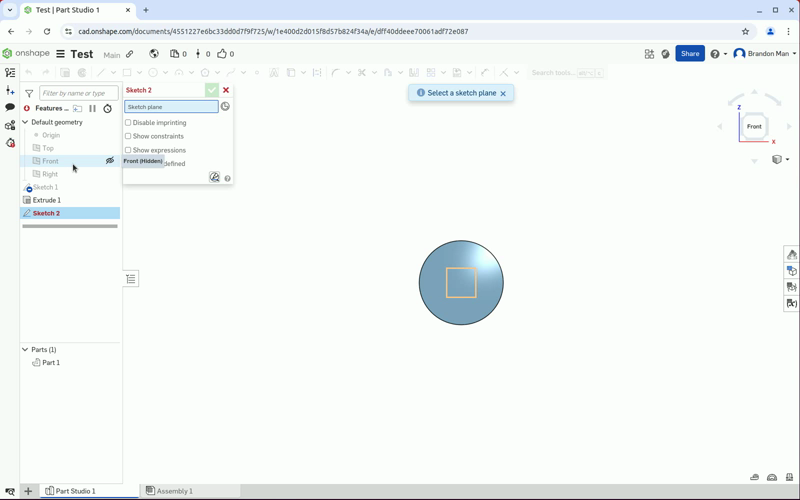
click(73, 163)
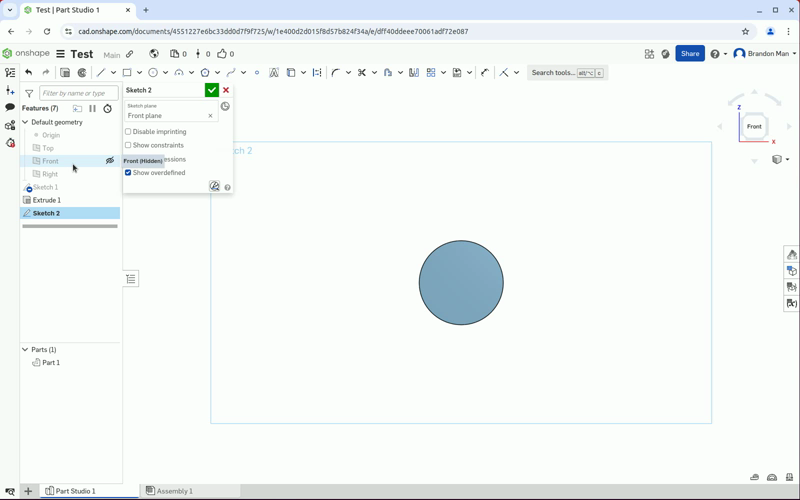
mouse_move(73, 352)
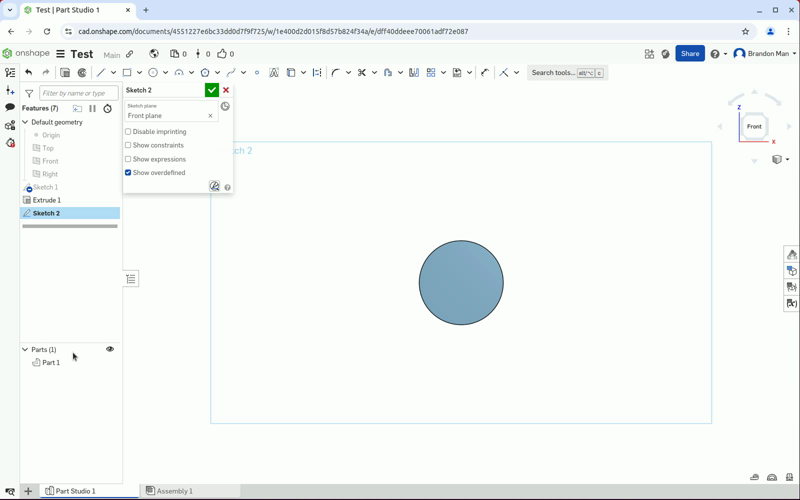
key(y)
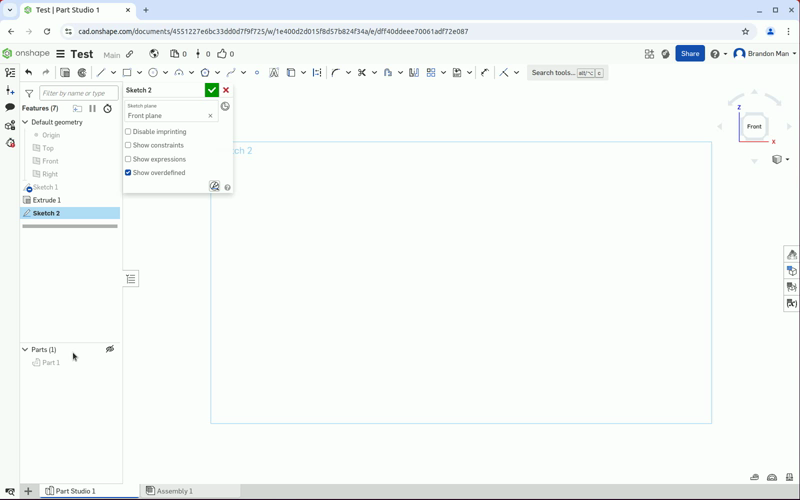
key(l)
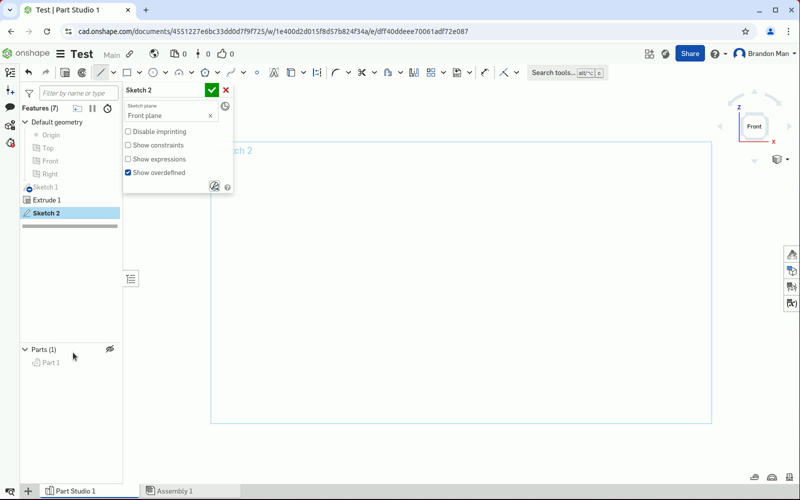
key_down(shift)
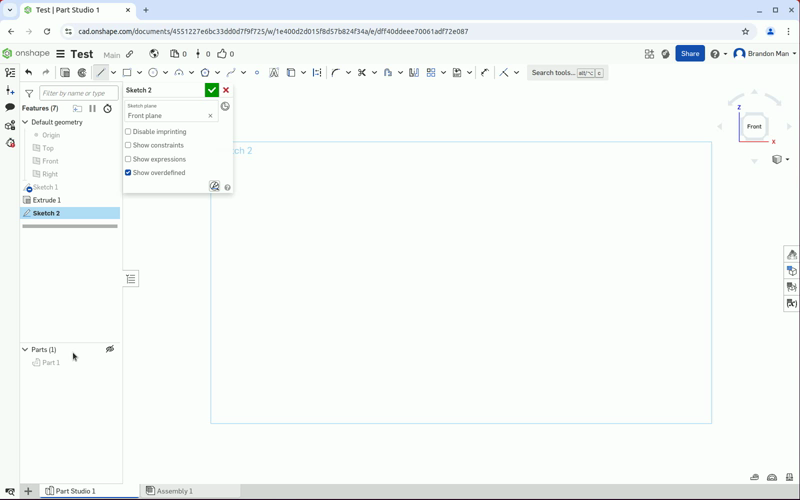
mouse_move(404, 325)
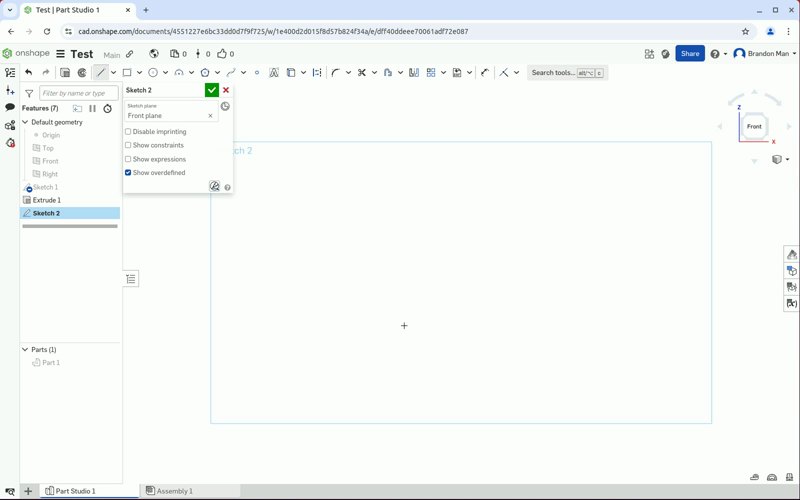
click(404, 325)
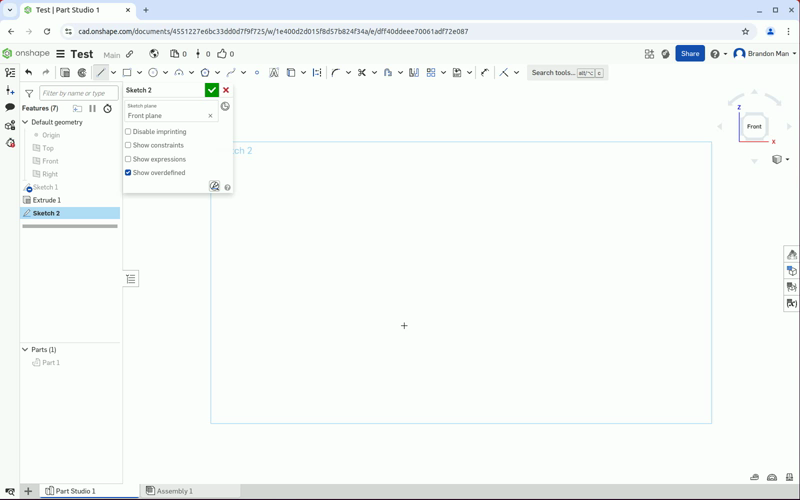
key_up(shift)
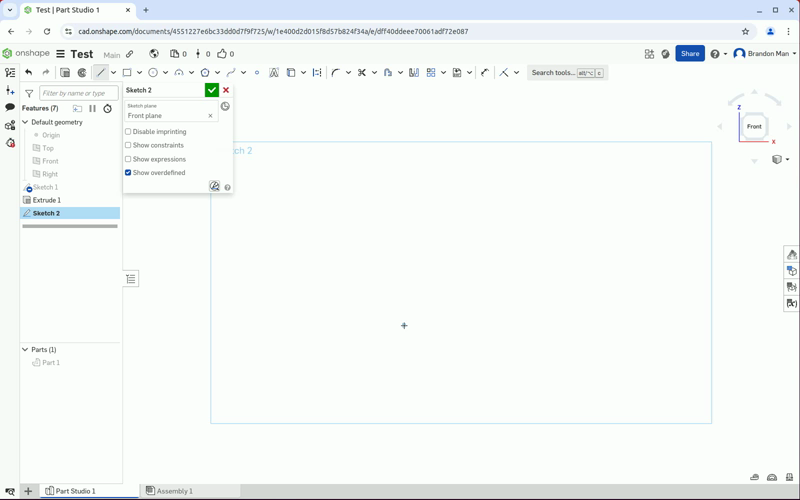
key_down(shift)
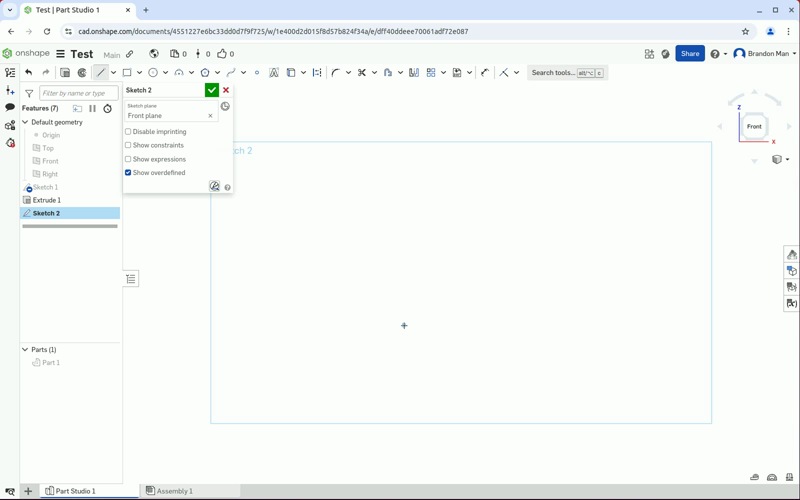
mouse_move(434, 325)
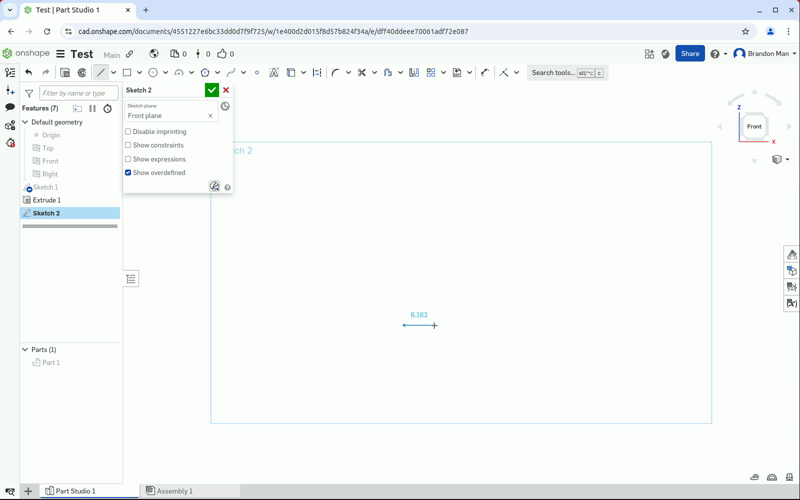
mouse_move(460, 325)
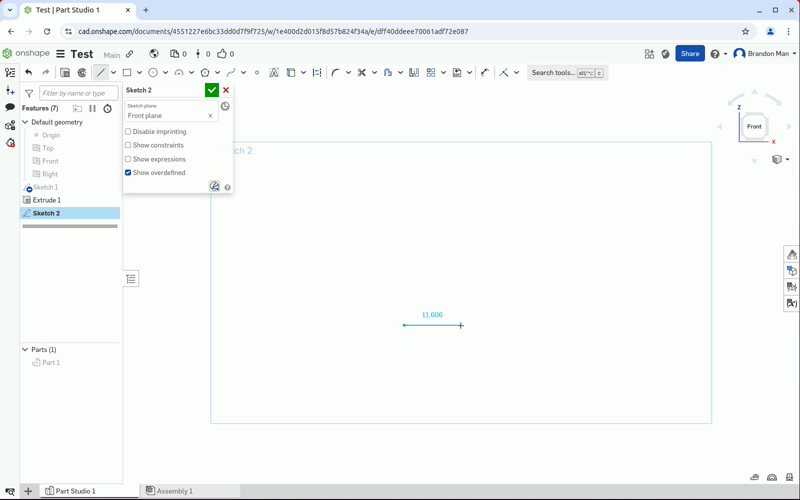
click(460, 325)
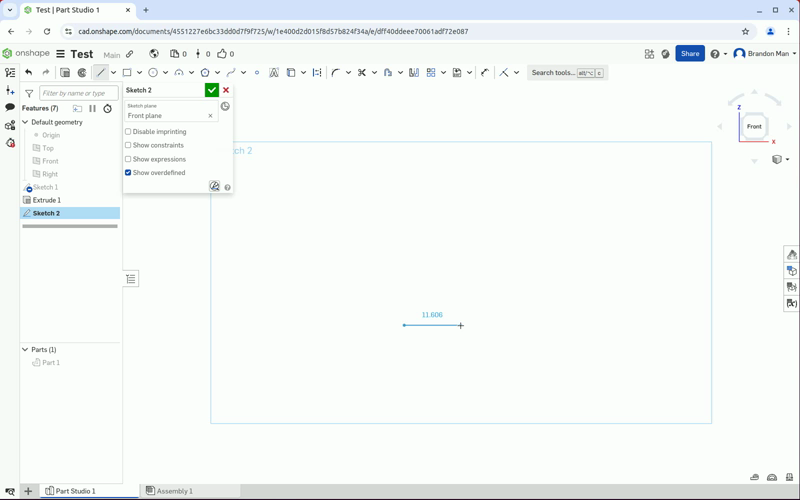
key_up(shift)
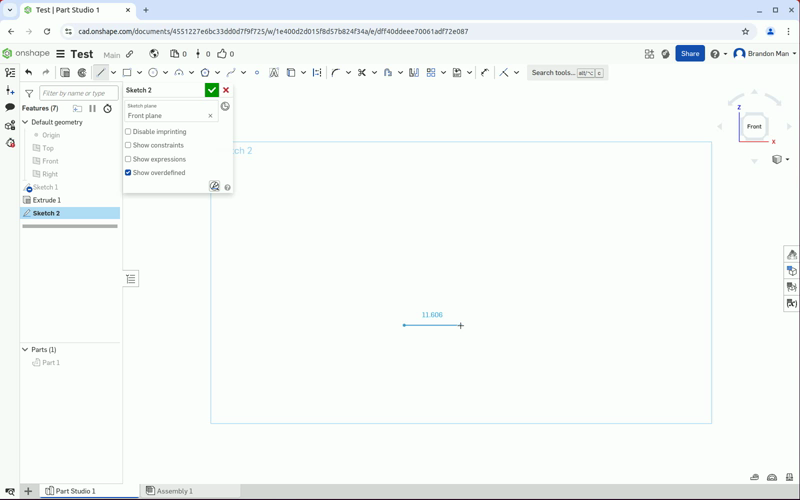
key(esc)
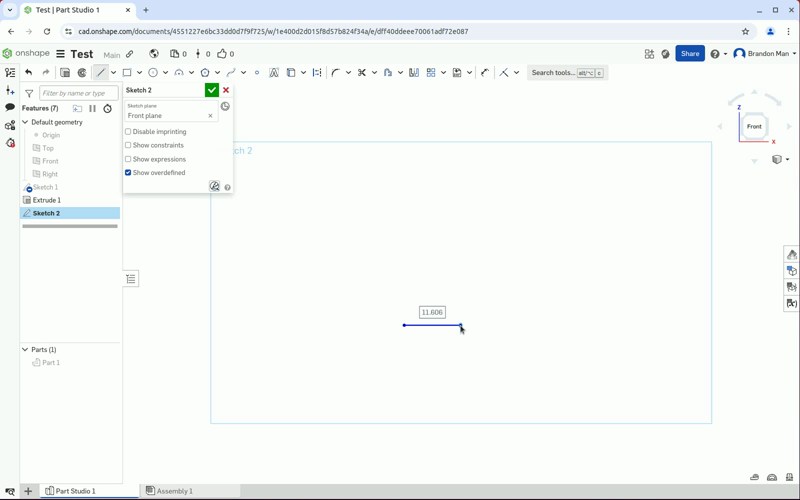
key(a)
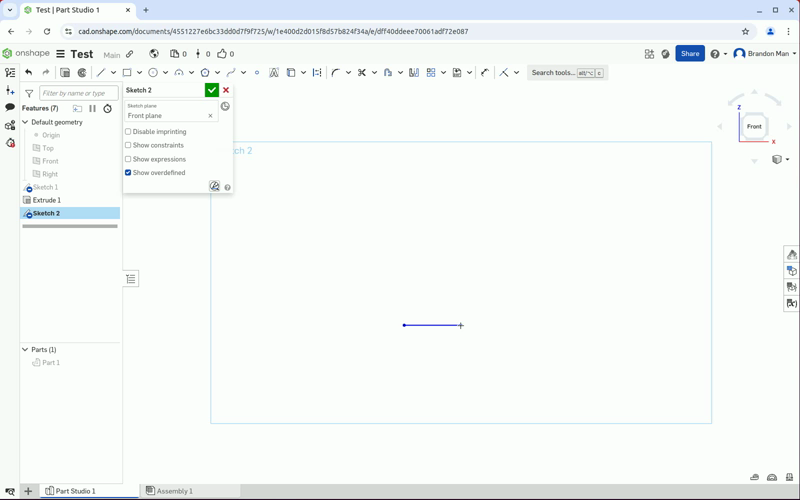
mouse_move(460, 325)
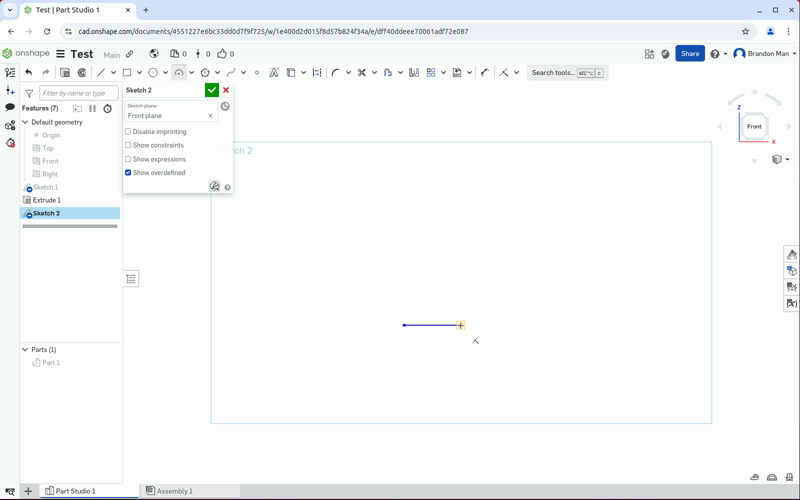
click(460, 325)
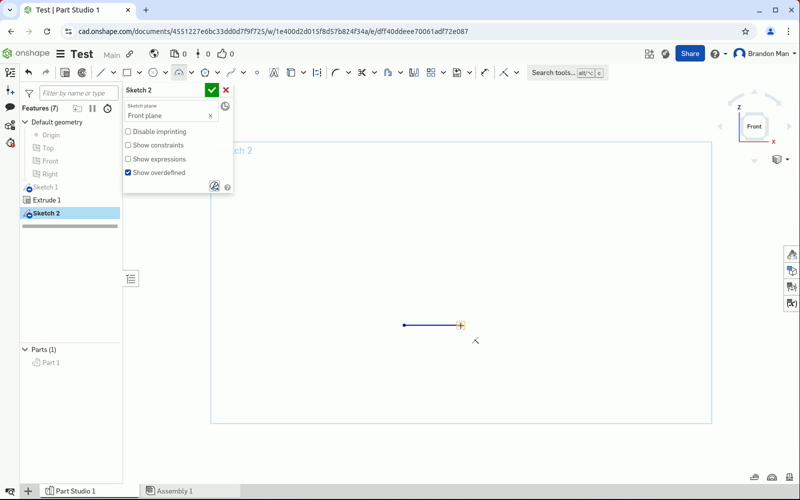
key_down(shift)
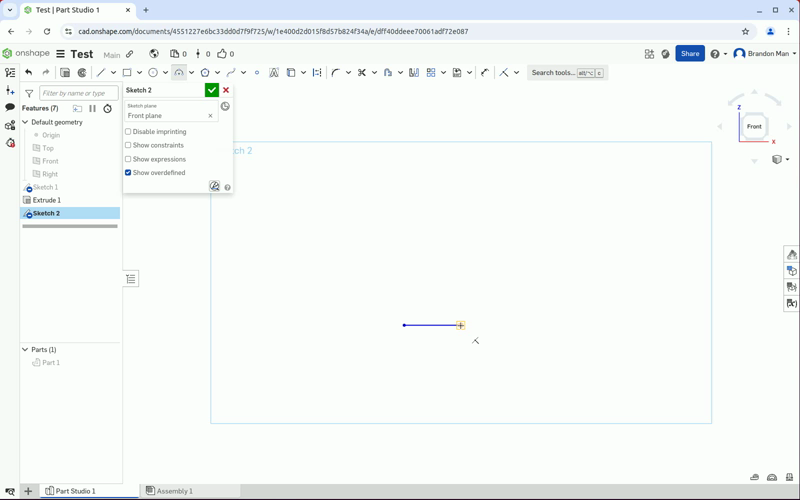
mouse_move(460, 240)
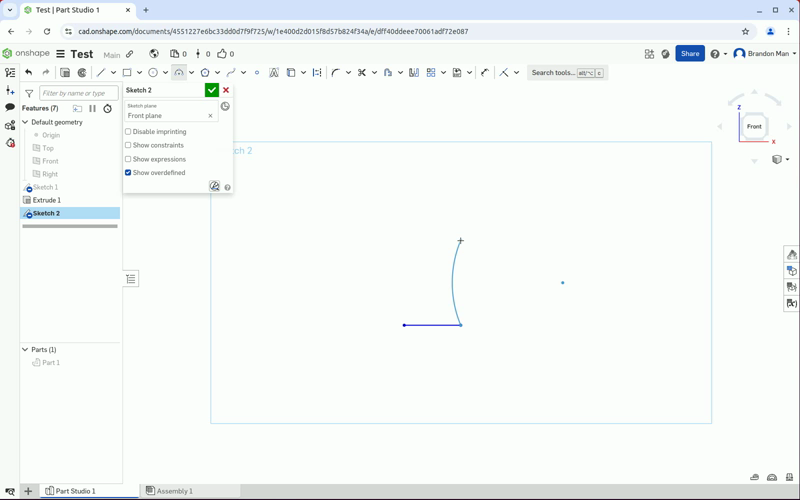
click(460, 240)
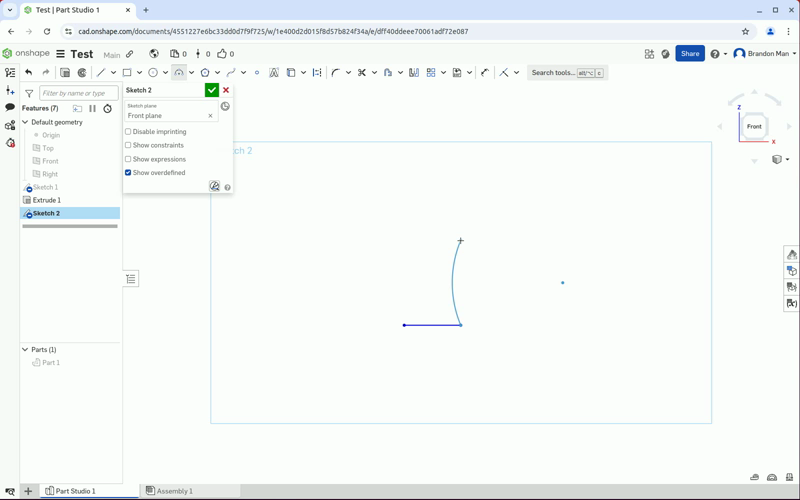
mouse_move(418, 282)
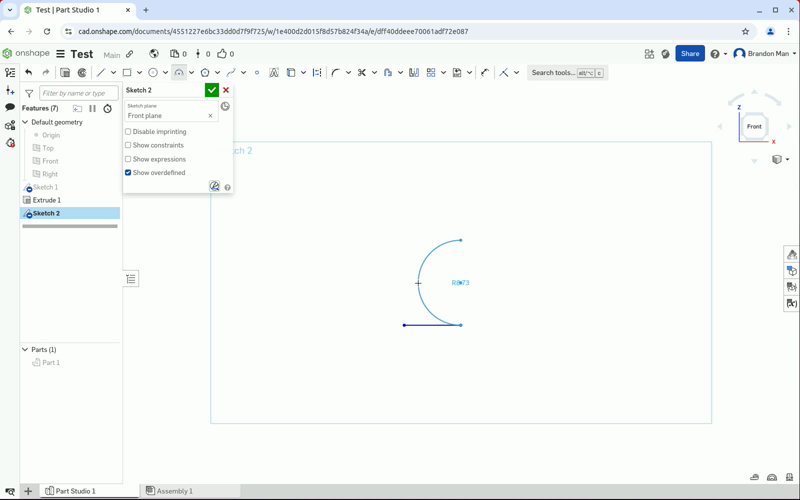
click(418, 282)
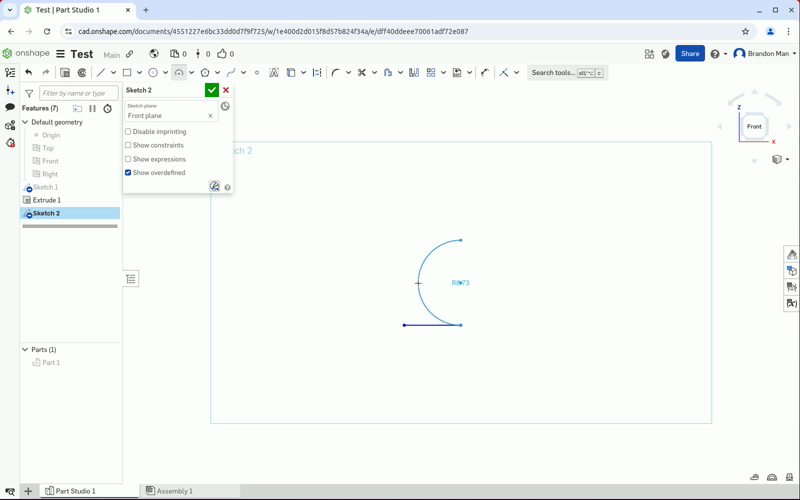
key_up(shift)
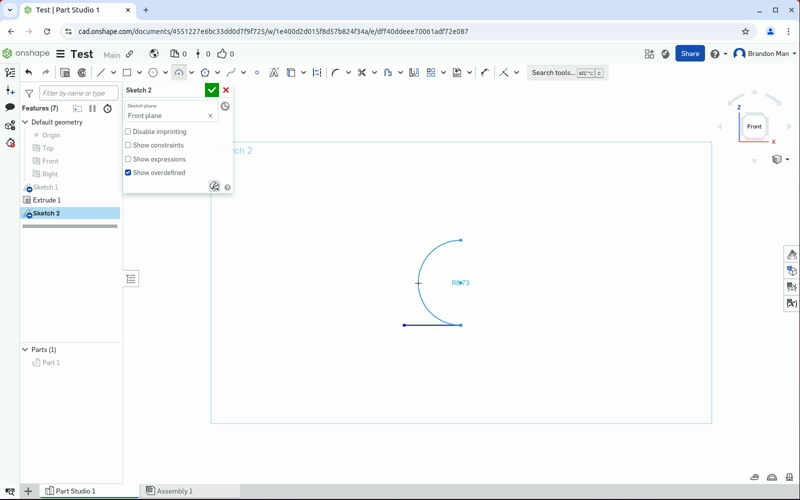
key(esc)
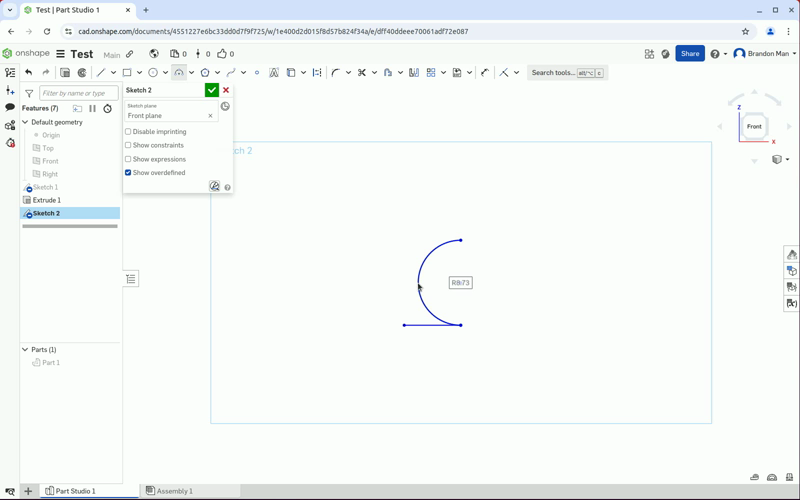
key(l)
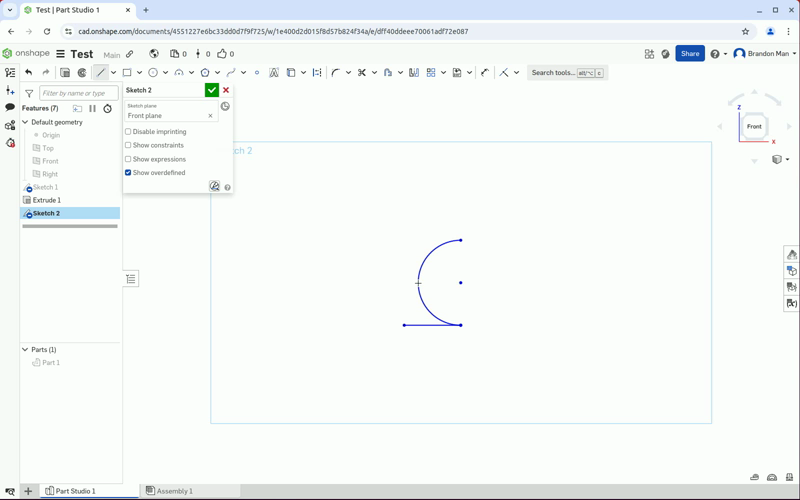
mouse_move(460, 240)
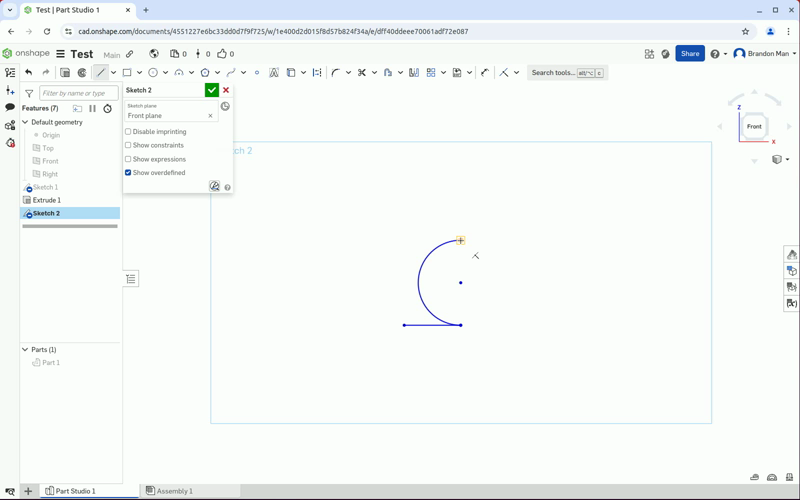
click(460, 240)
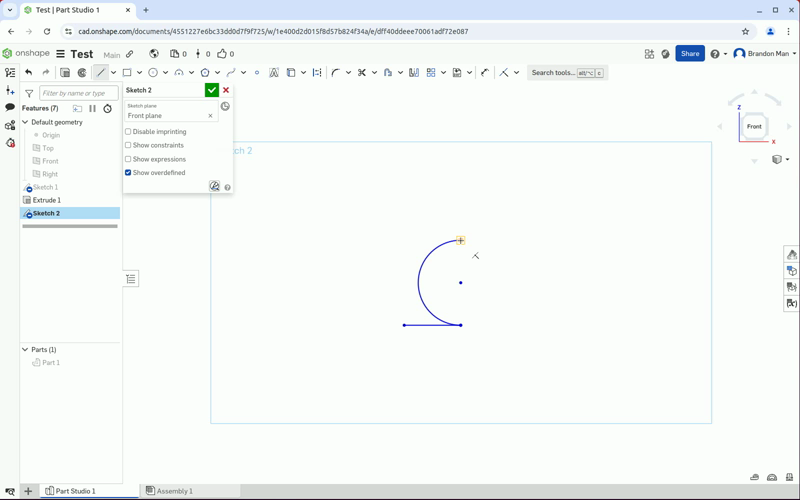
key_down(shift)
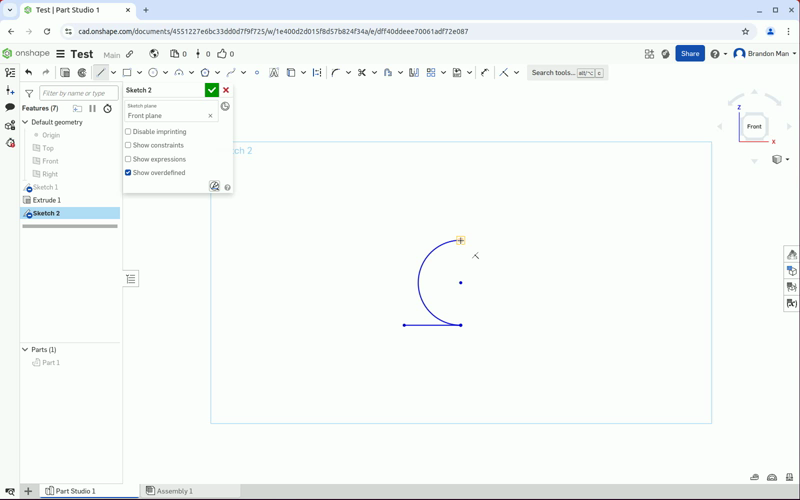
mouse_move(490, 240)
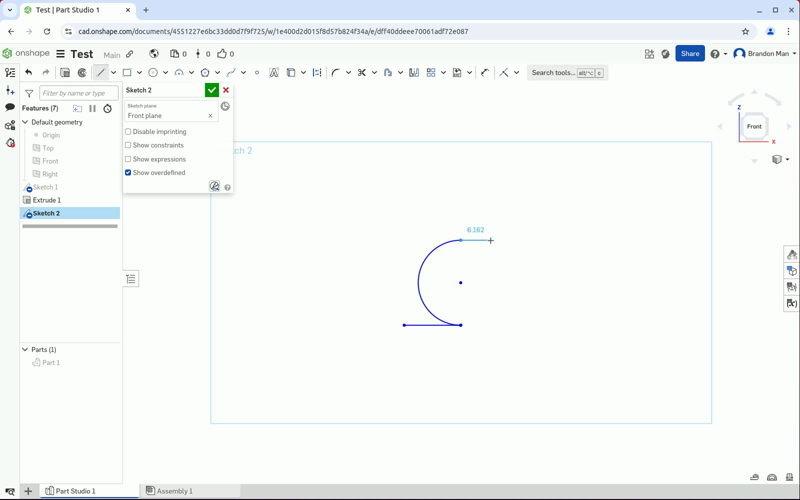
mouse_move(404, 240)
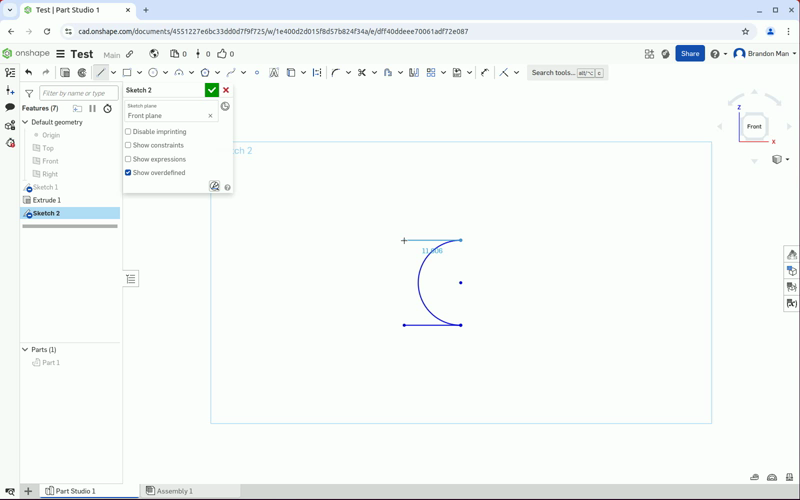
click(404, 240)
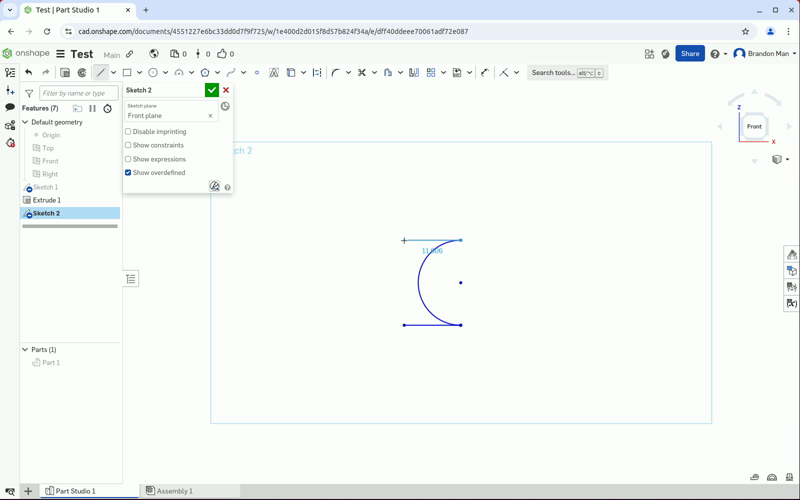
key_up(shift)
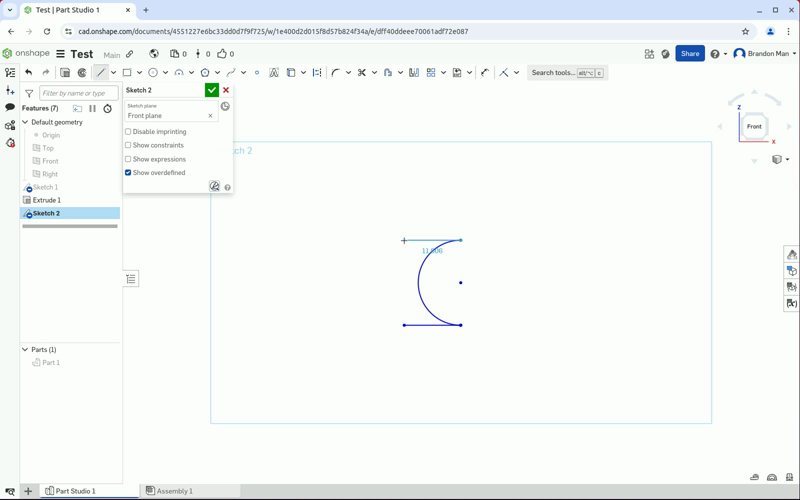
key_down(shift)
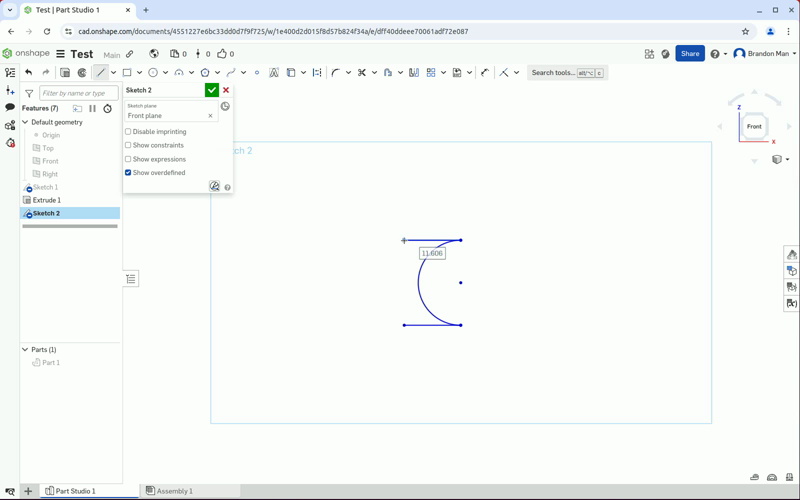
mouse_move(404, 325)
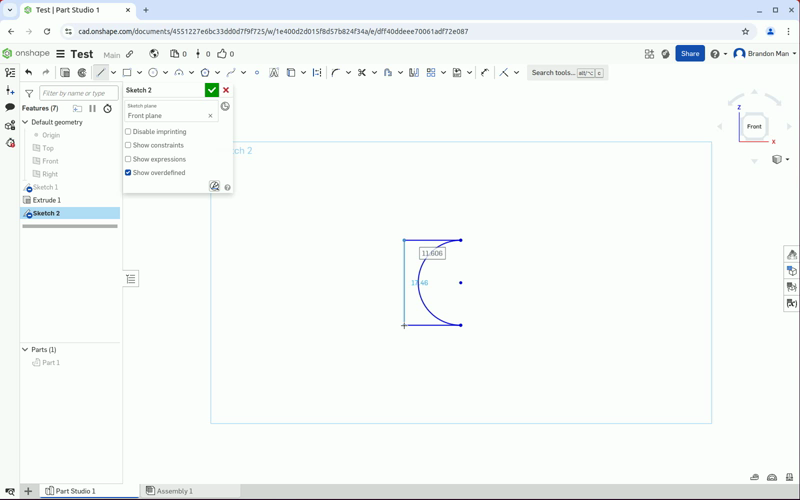
key_up(shift)
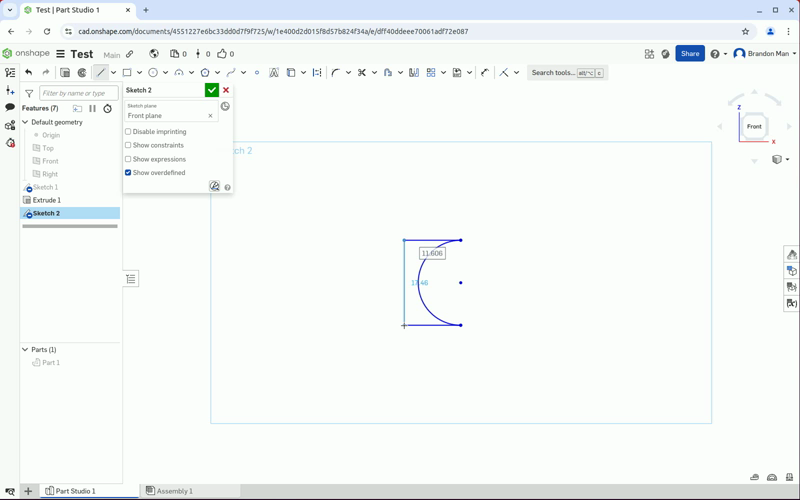
click(404, 325)
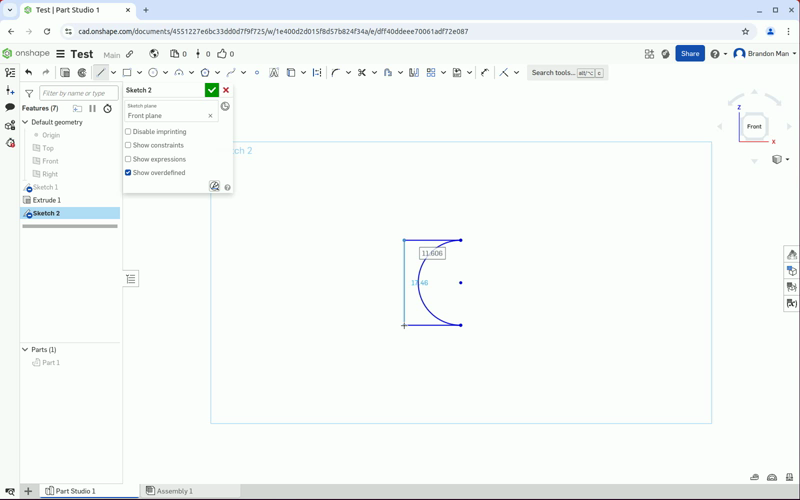
key(esc)
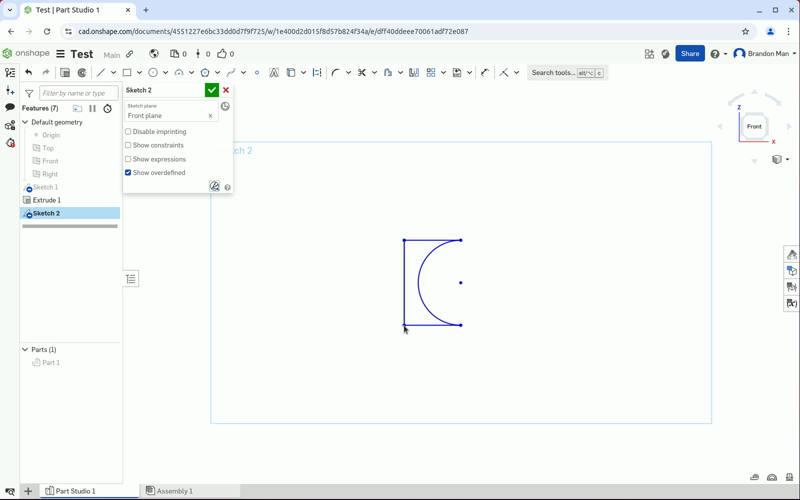
mouse_move(434, 295)
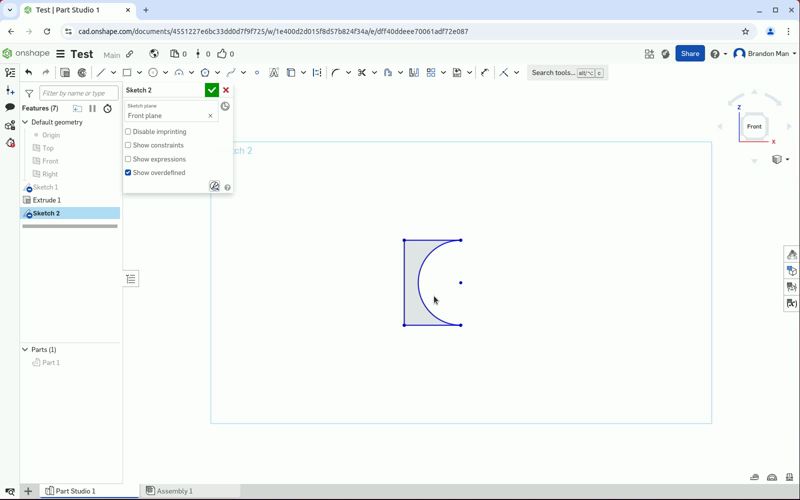
scroll(6)
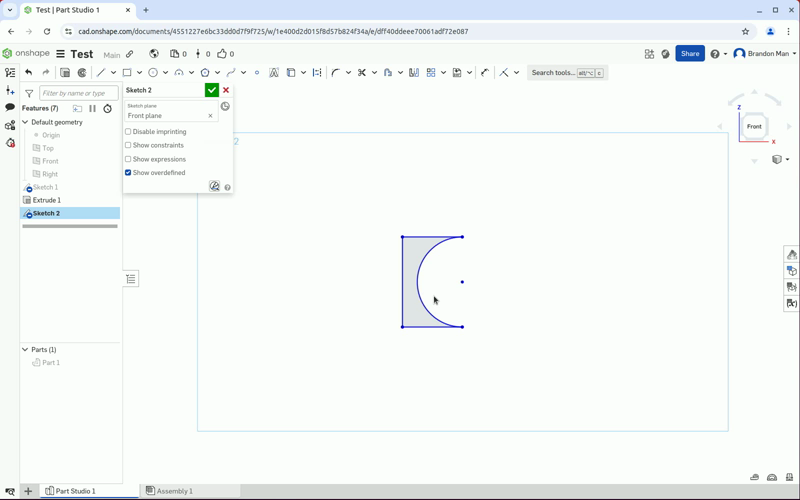
scroll(6)
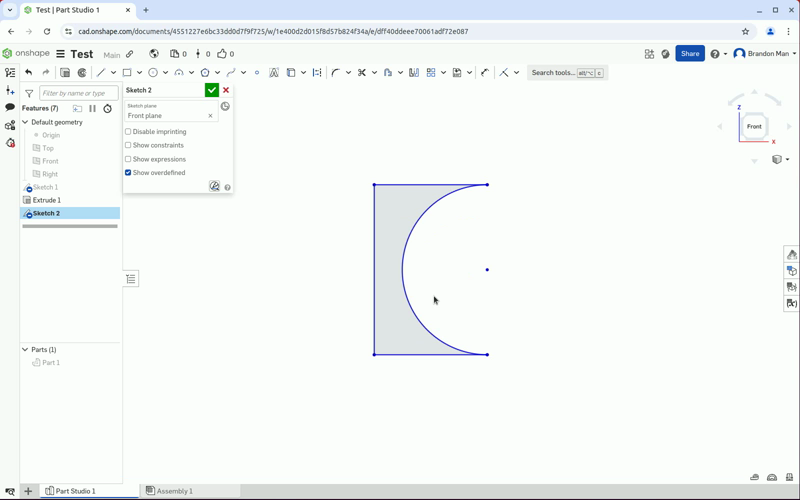
scroll(6)
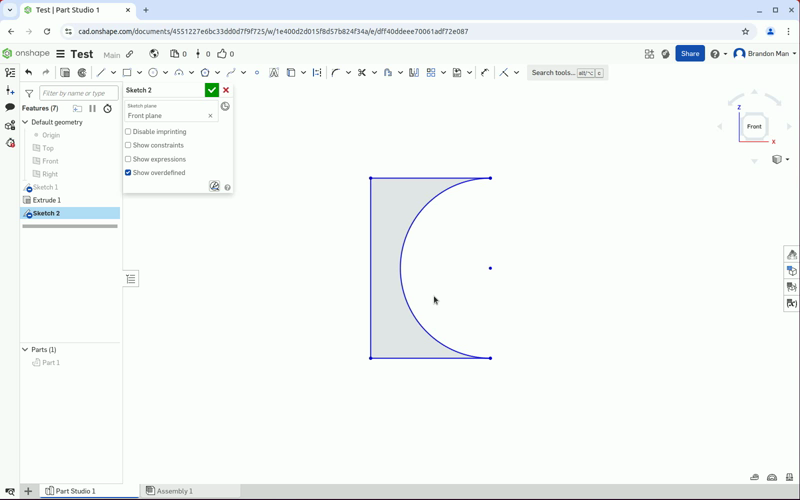
scroll(6)
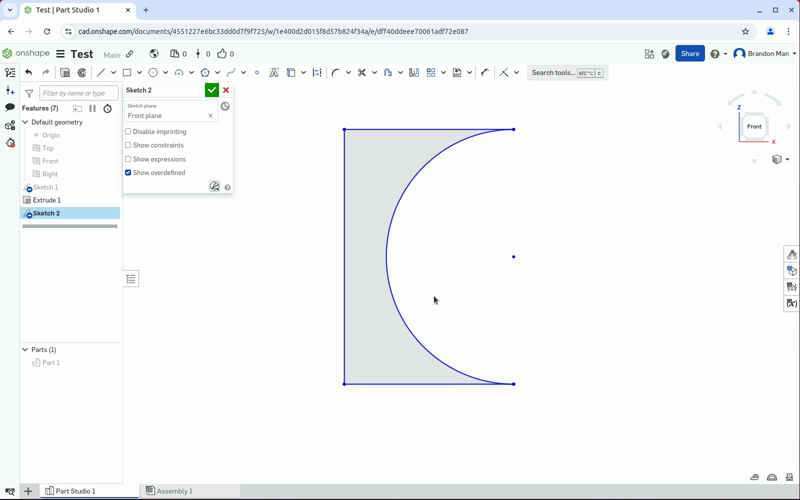
scroll(6)
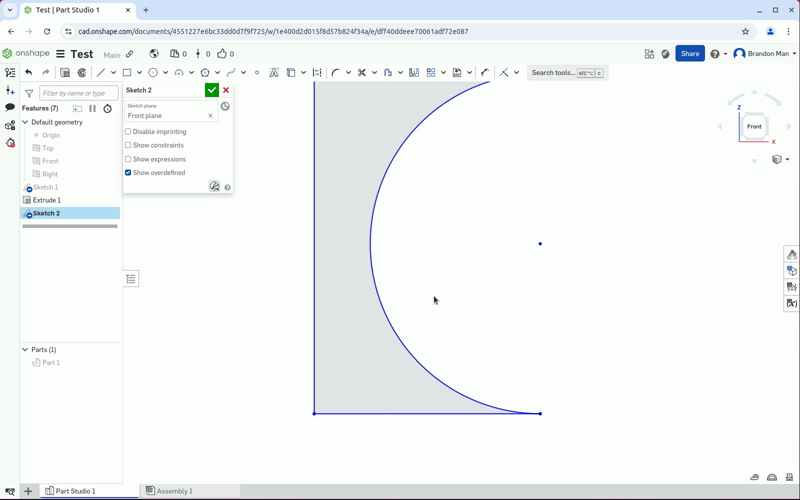
scroll(6)
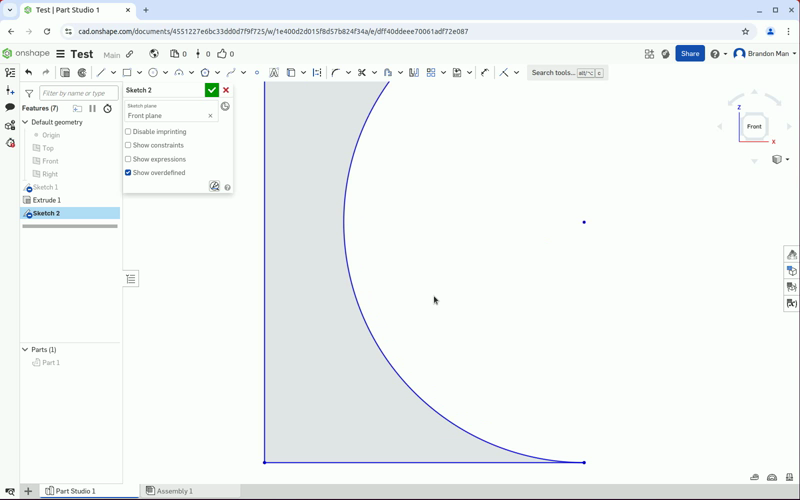
scroll(6)
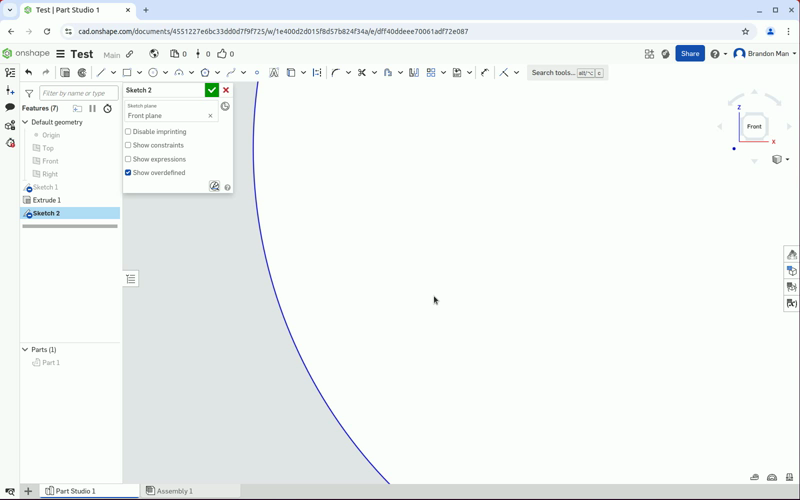
click(434, 295)
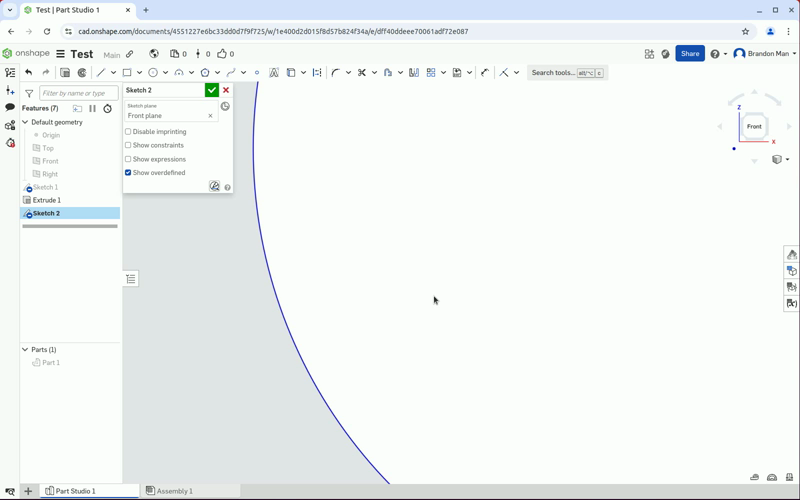
scroll(-6)
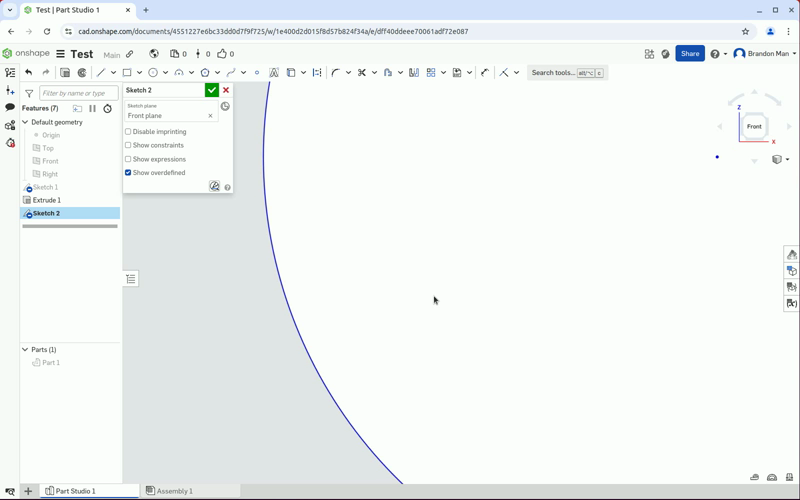
scroll(-6)
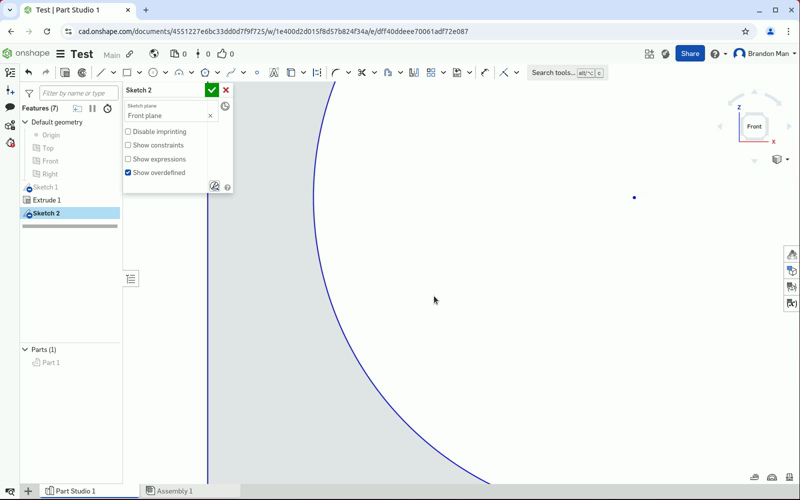
scroll(-6)
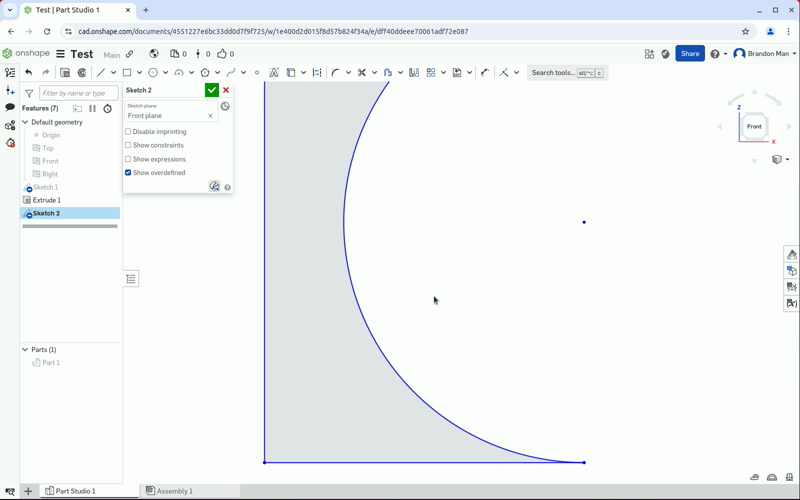
scroll(-6)
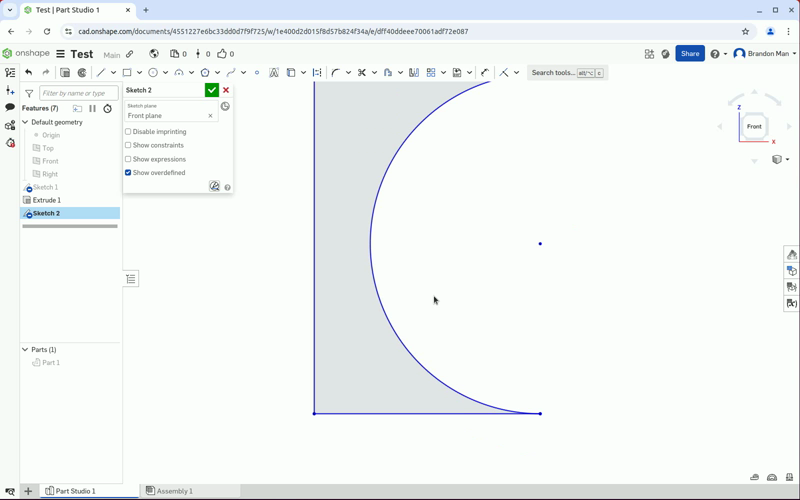
scroll(-6)
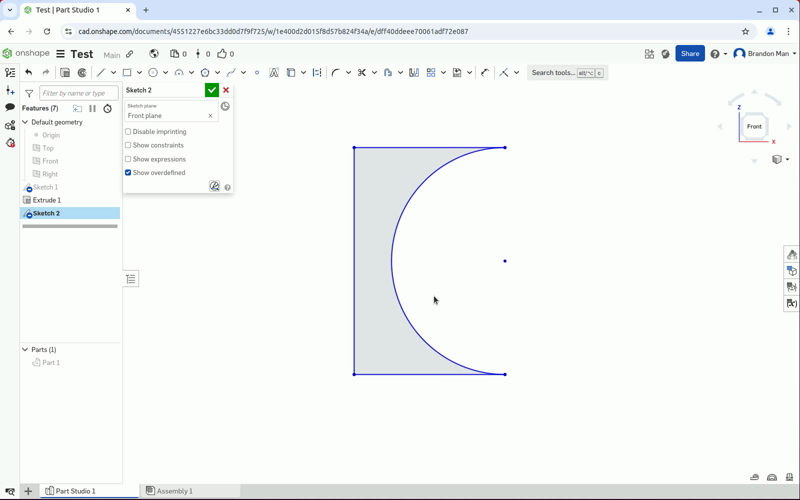
scroll(-6)
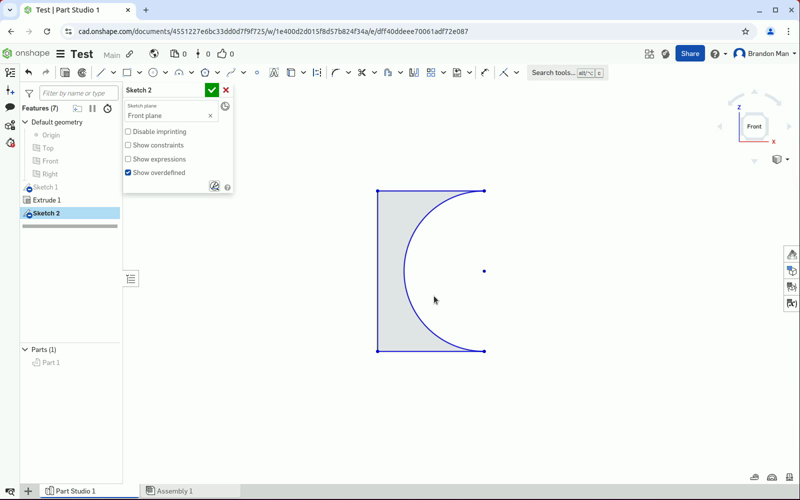
scroll(-6)
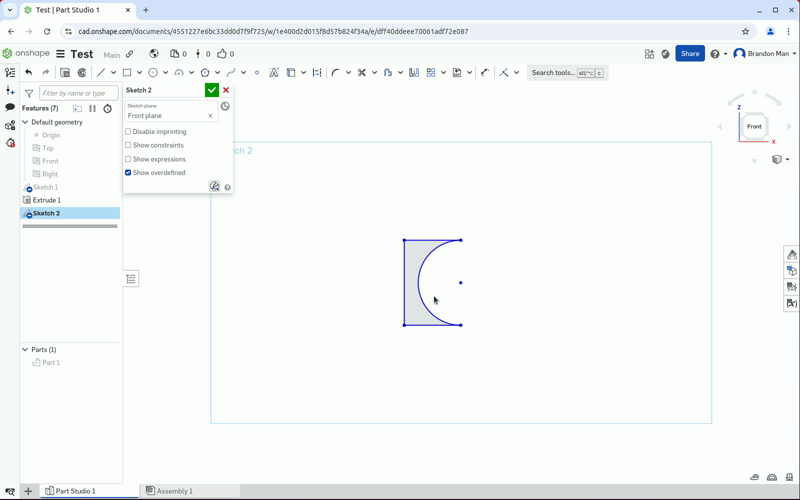
mouse_move(73, 352)
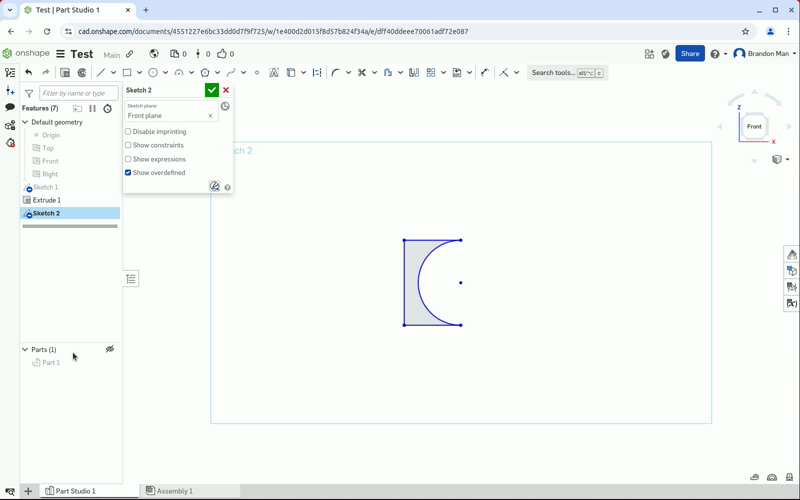
key(shift+y)
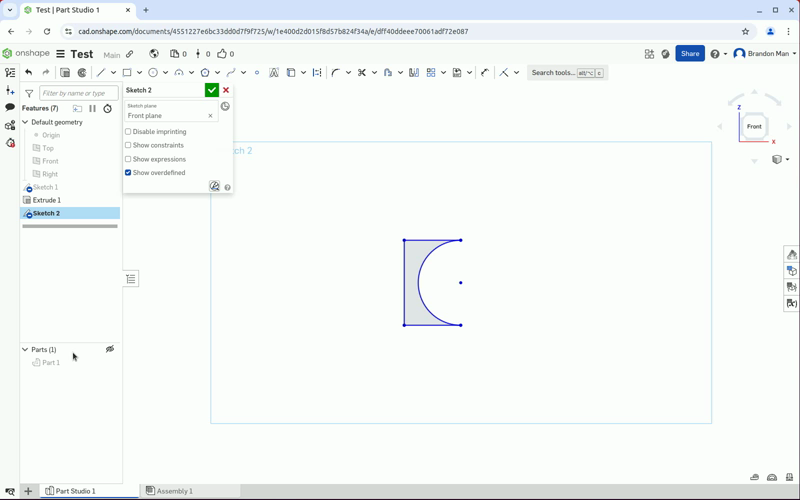
key(shift+e)
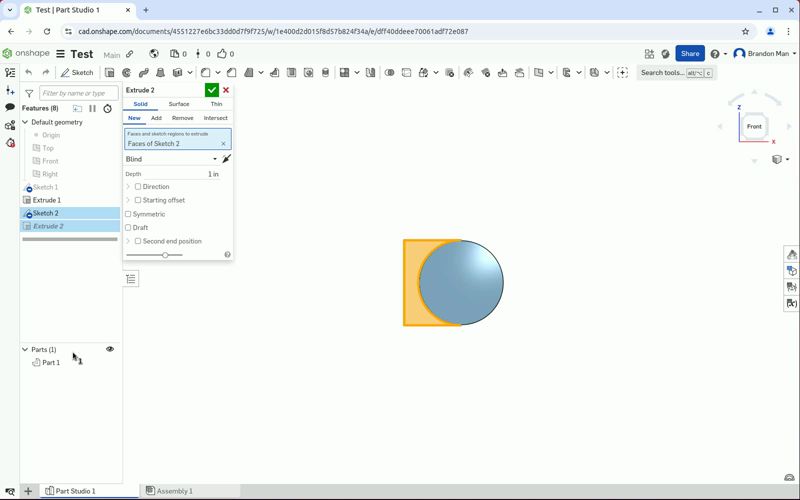
mouse_move(143, 106)
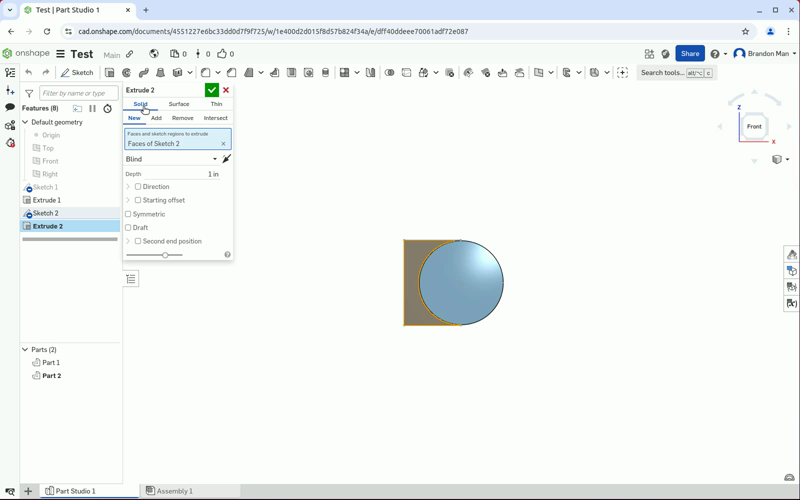
click(143, 106)
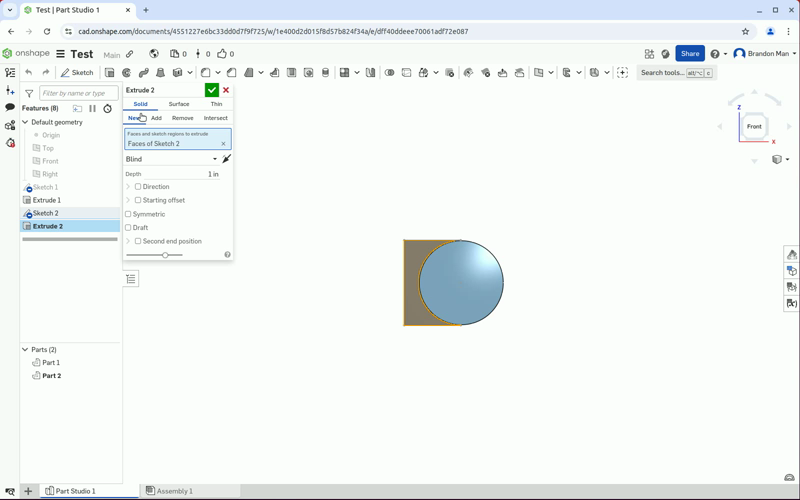
mouse_move(137, 120)
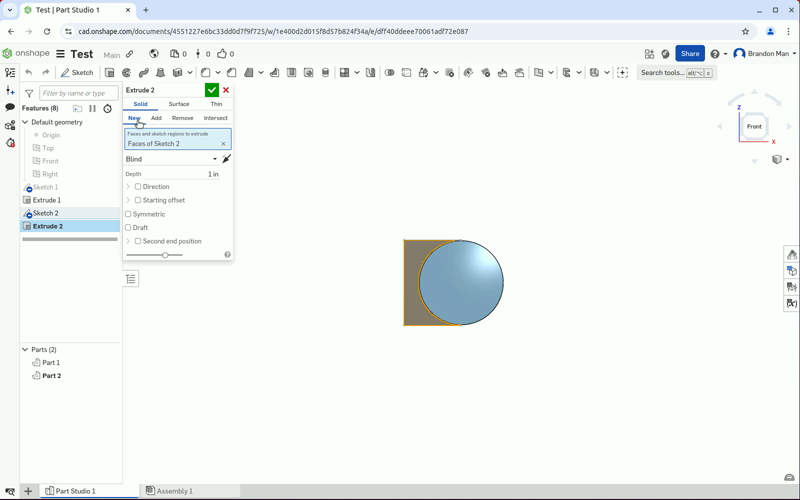
click(137, 120)
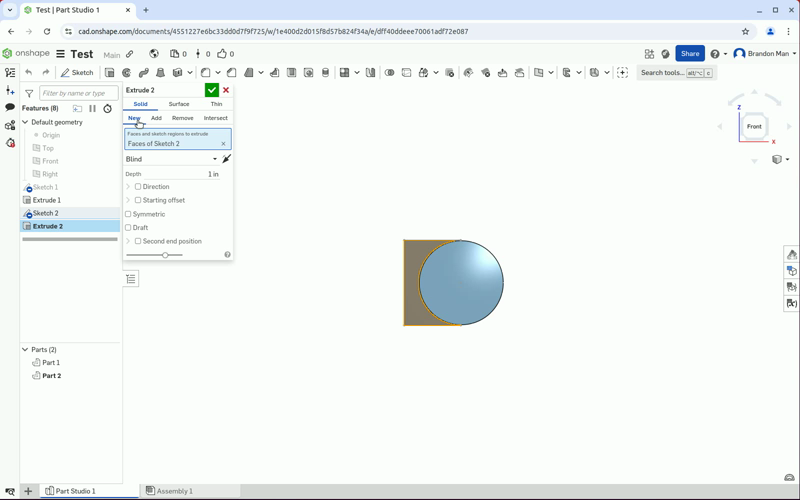
key(tab, 4)
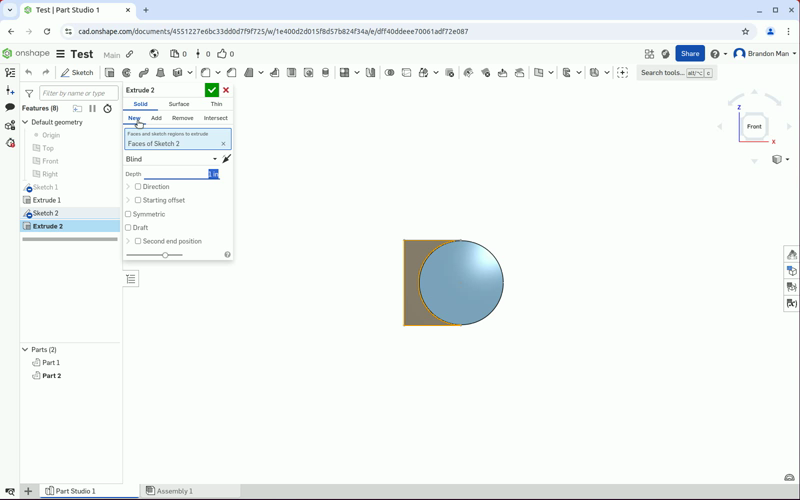
text(11.554)
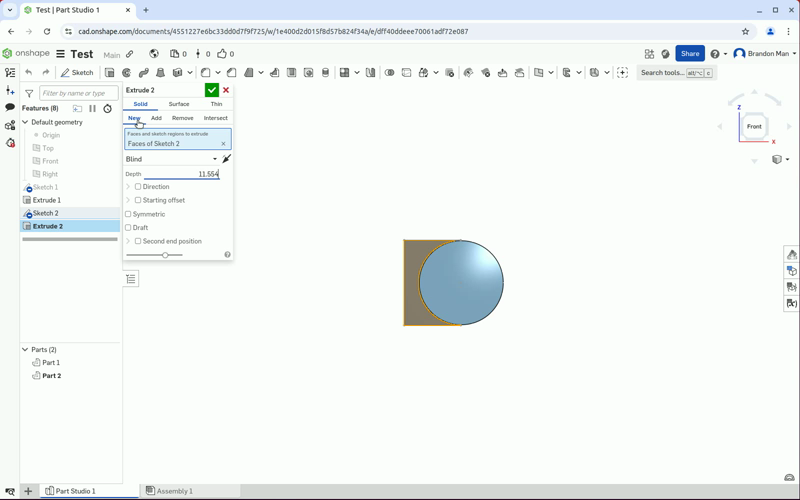
key(tab, 3)
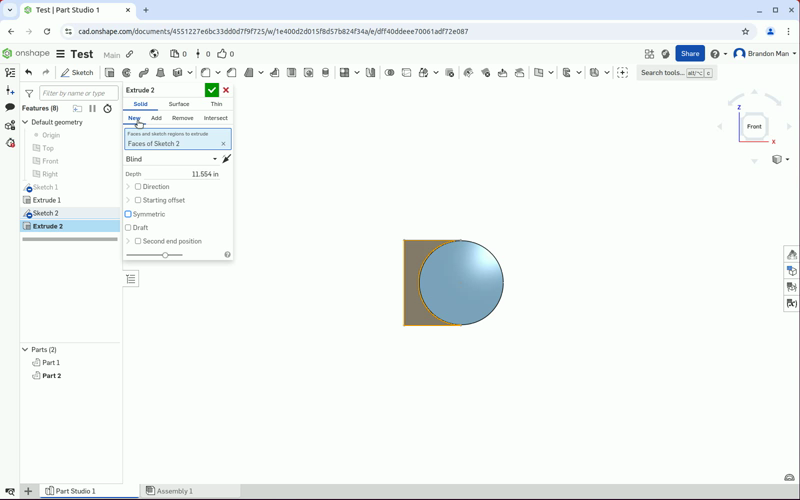
key(space)
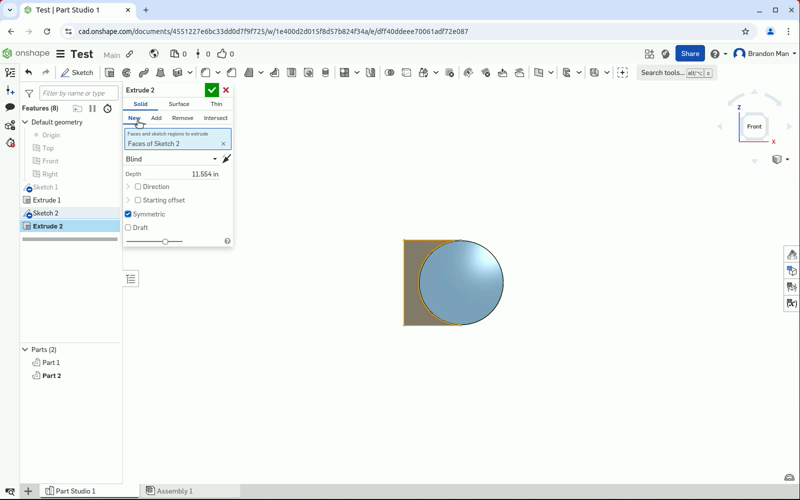
key(enter)
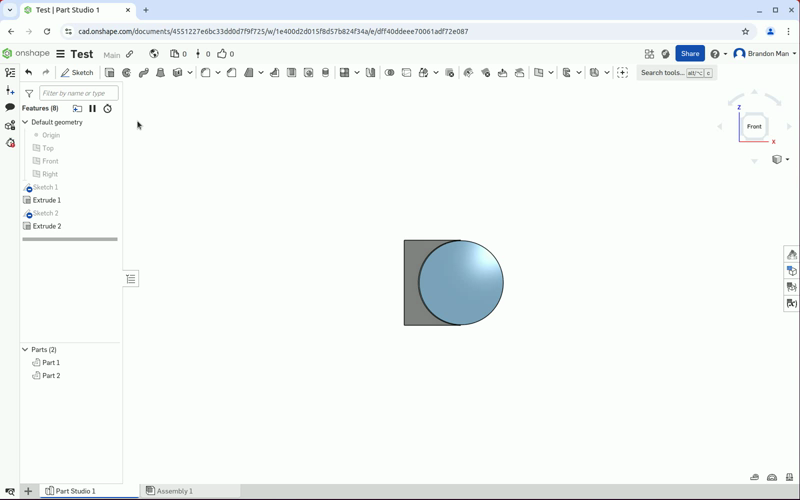
key(shift+h)
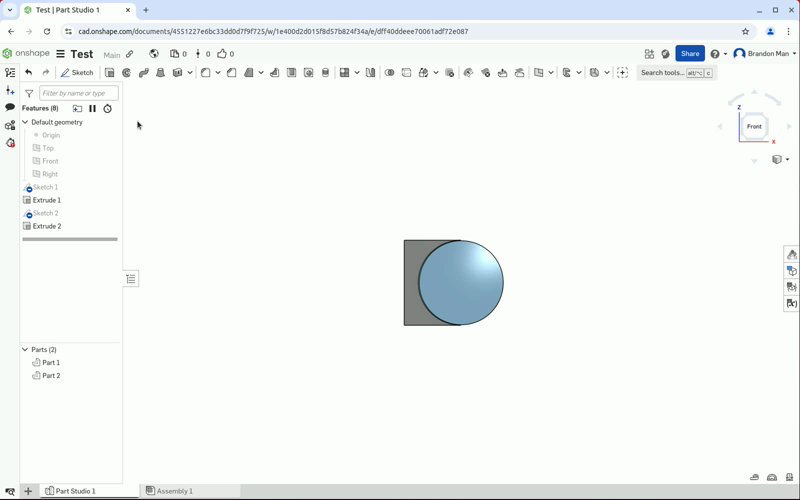
key(shift+h)
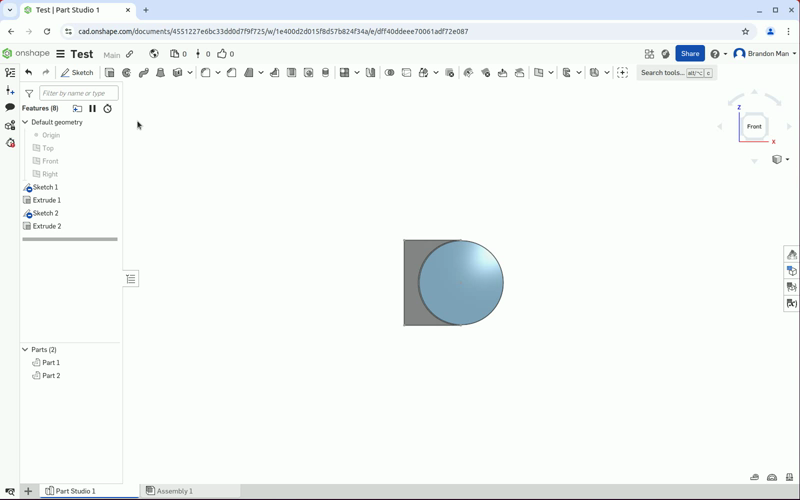
key(shift+7)
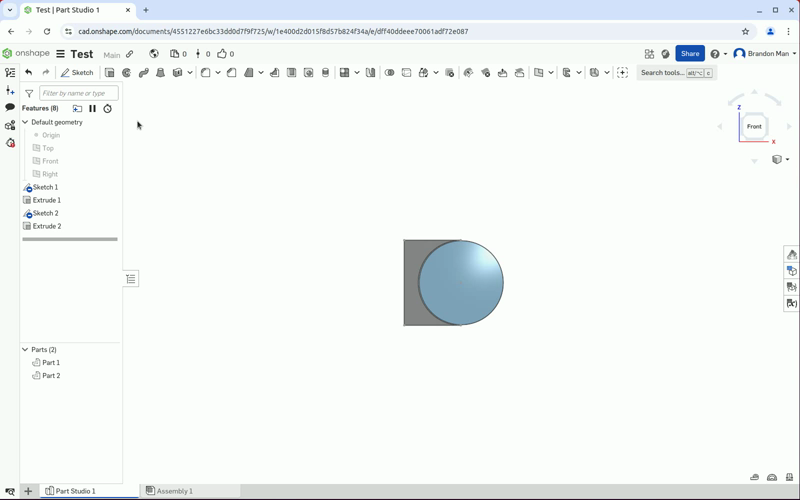
key(left, 2)
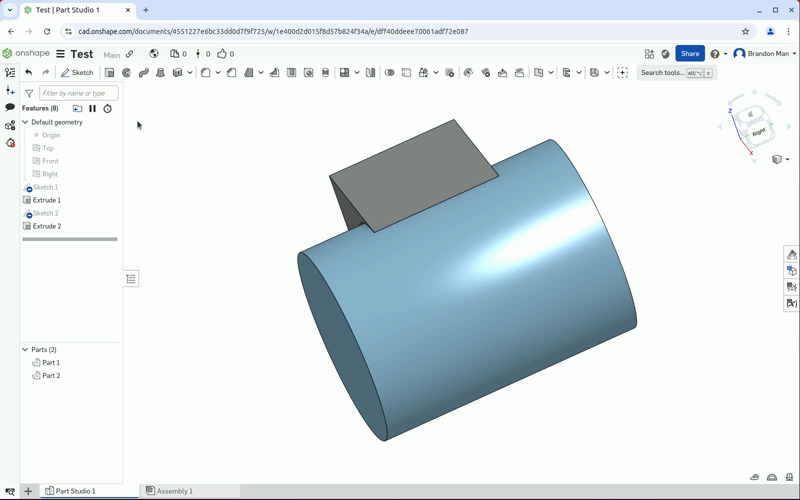
key(down, 2)
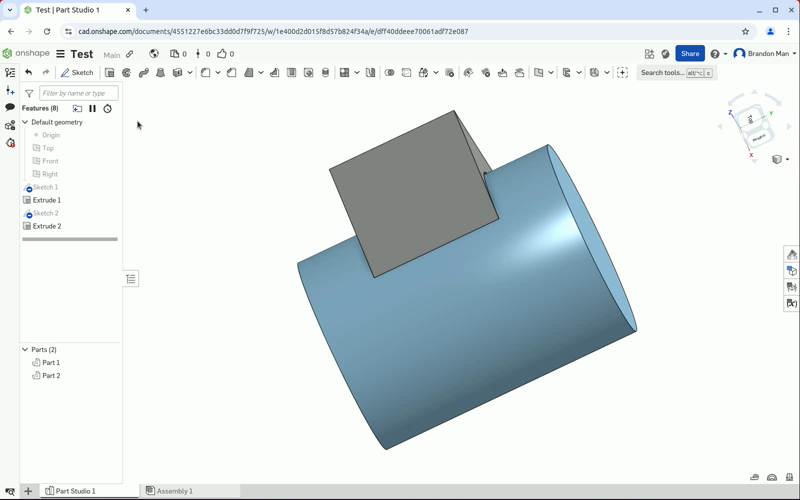
key(up, 2)
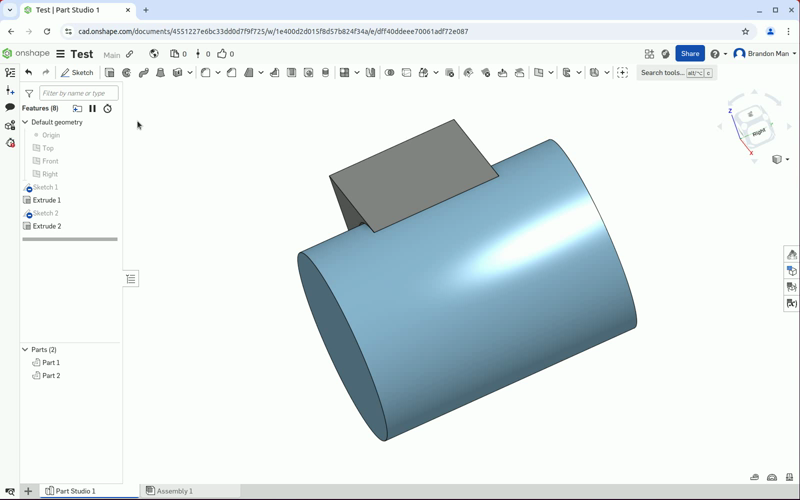
key(right, 2)
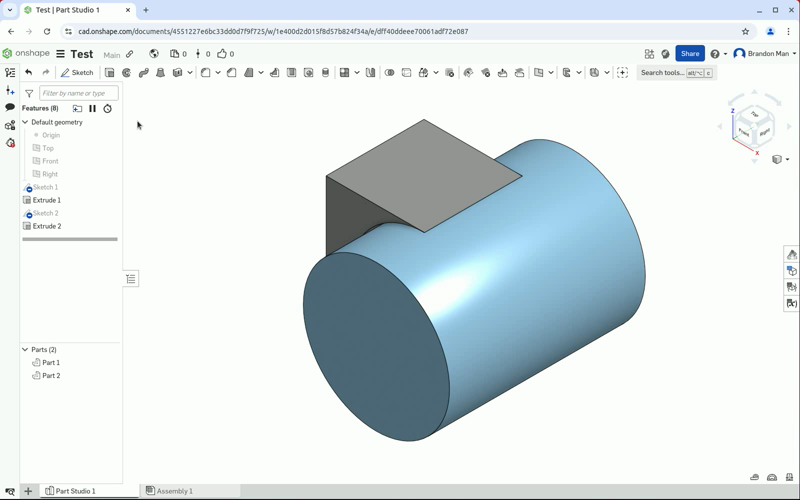
mouse_move(73, 189)
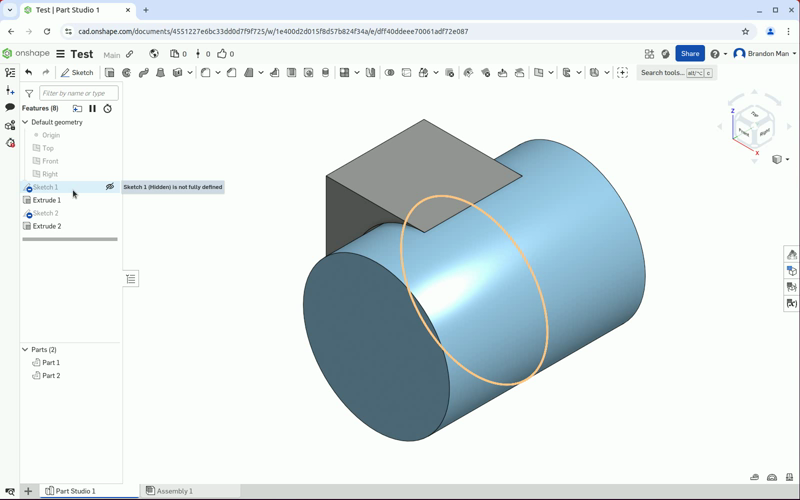
click(73, 189)